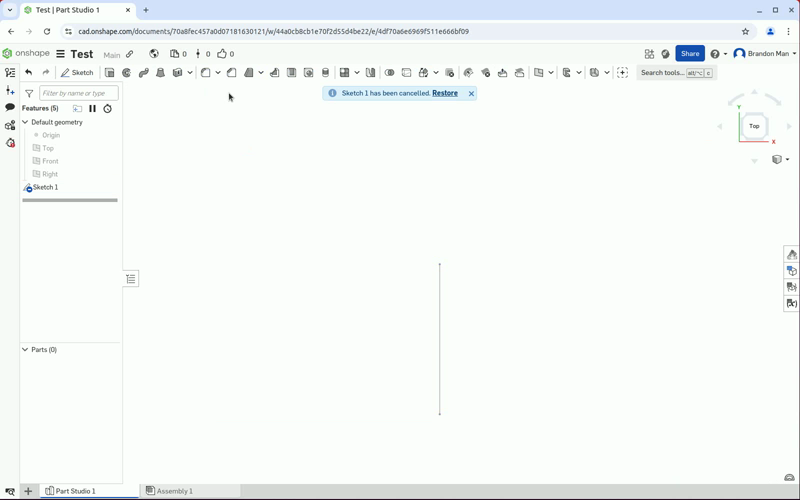
key(shift+h)
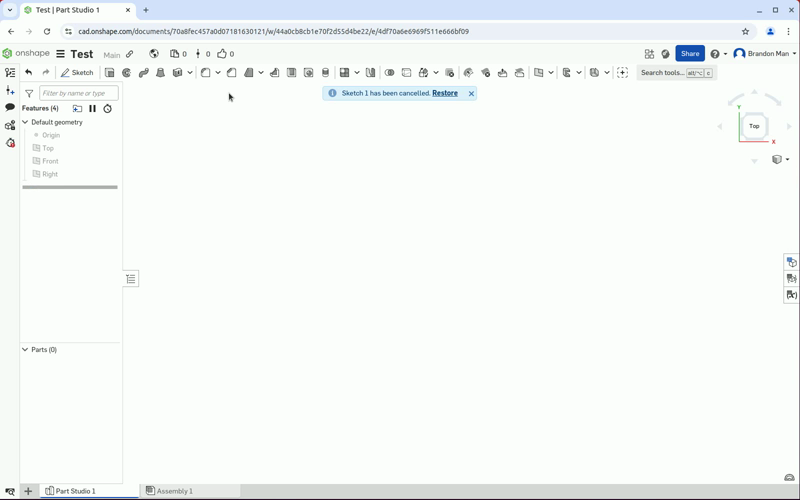
mouse_move(73, 352)
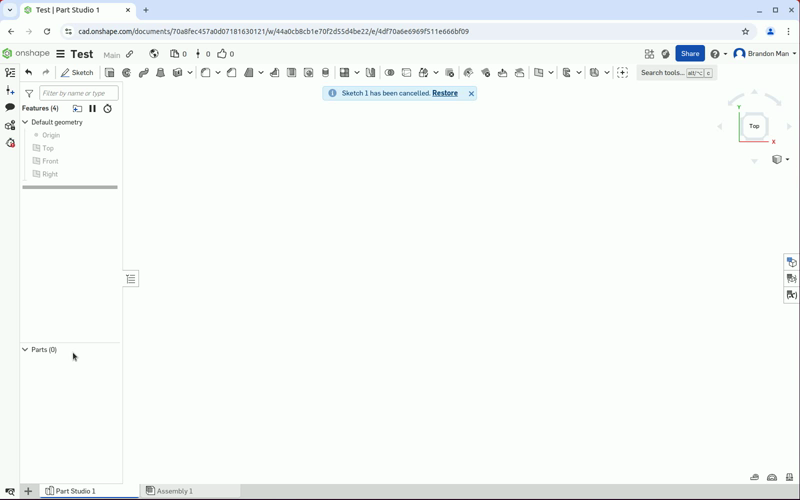
key(y)
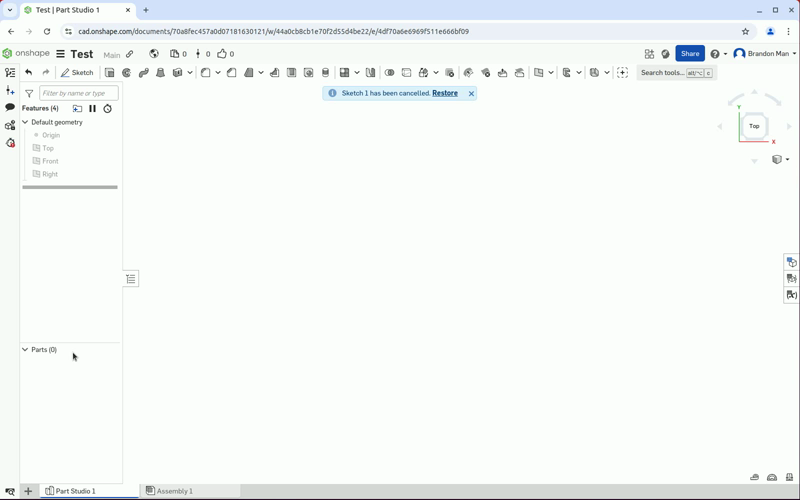
key(shift+p)
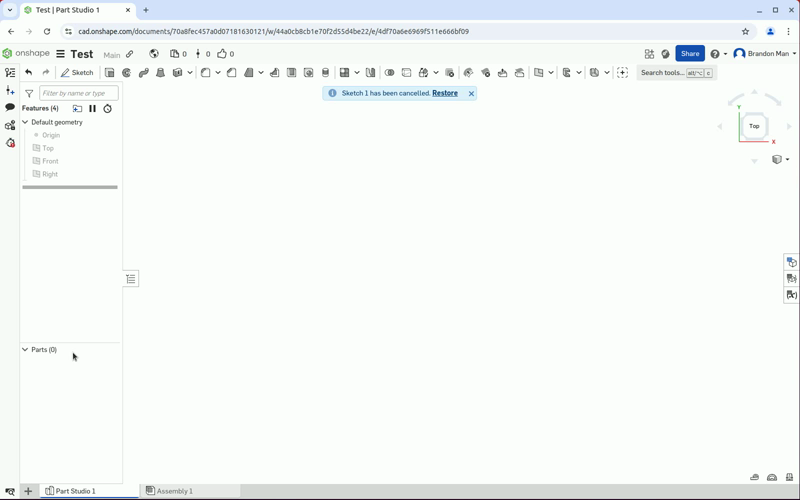
key(space)
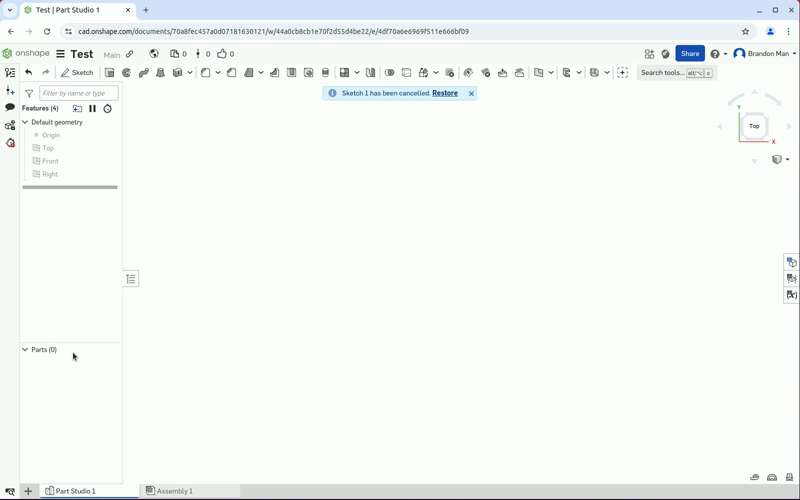
key_down(shift)
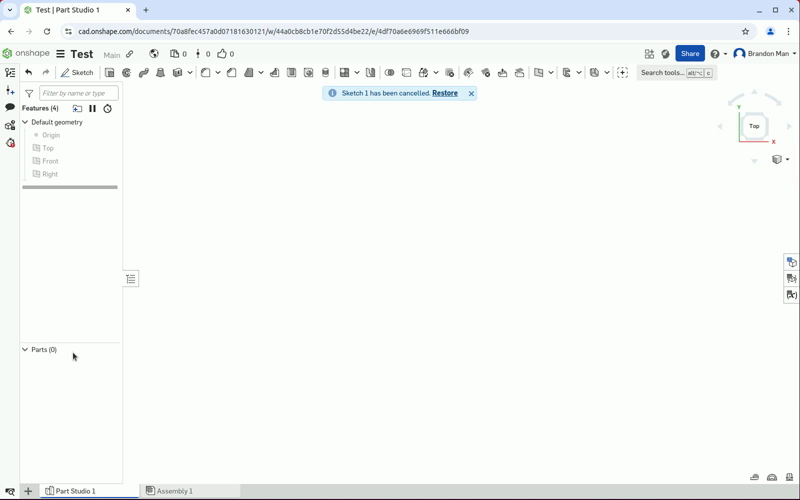
key(up)
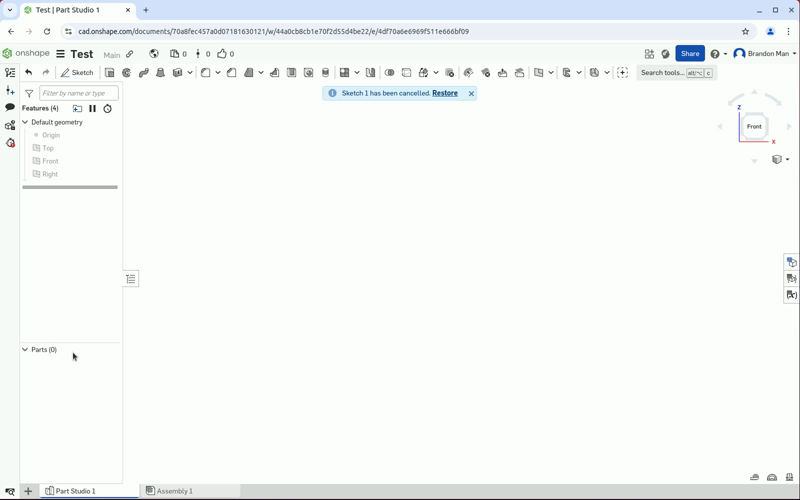
key_up(shift)
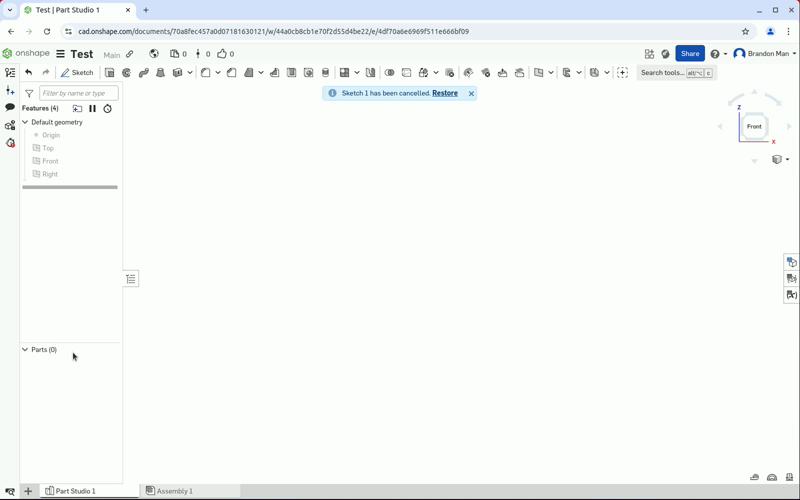
mouse_move(73, 352)
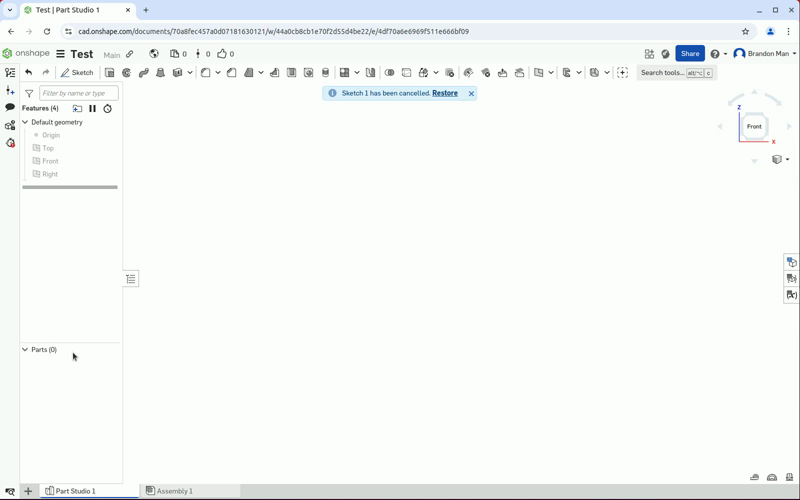
key(shift+y)
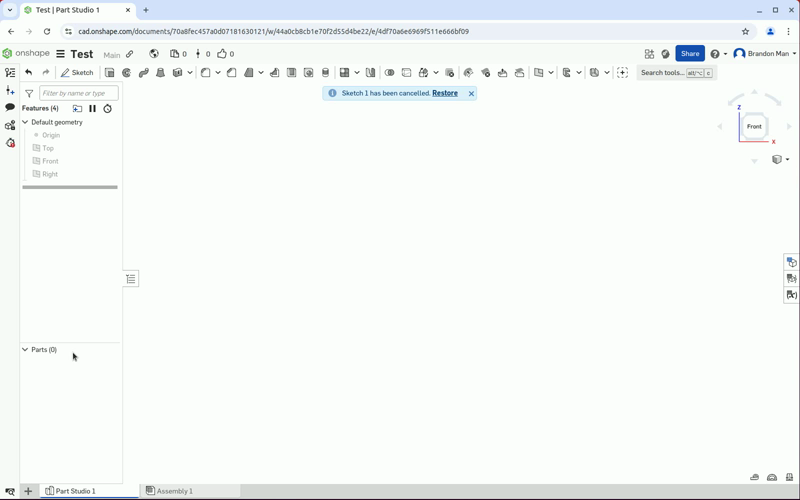
key(shift+s)
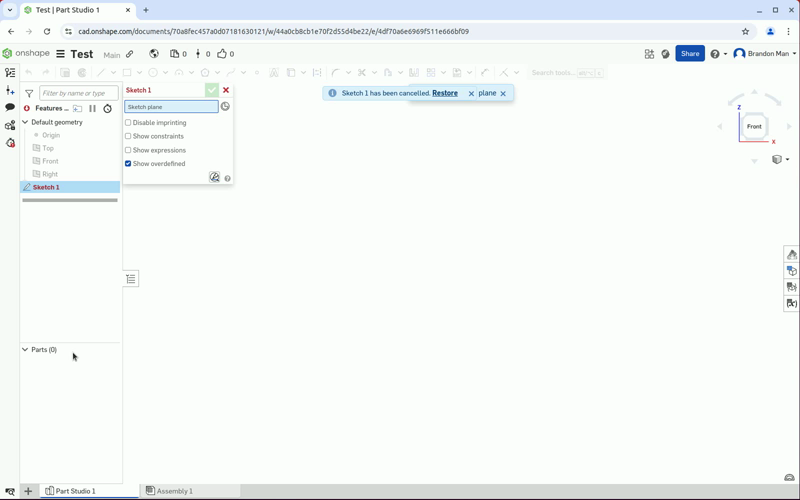
mouse_move(73, 163)
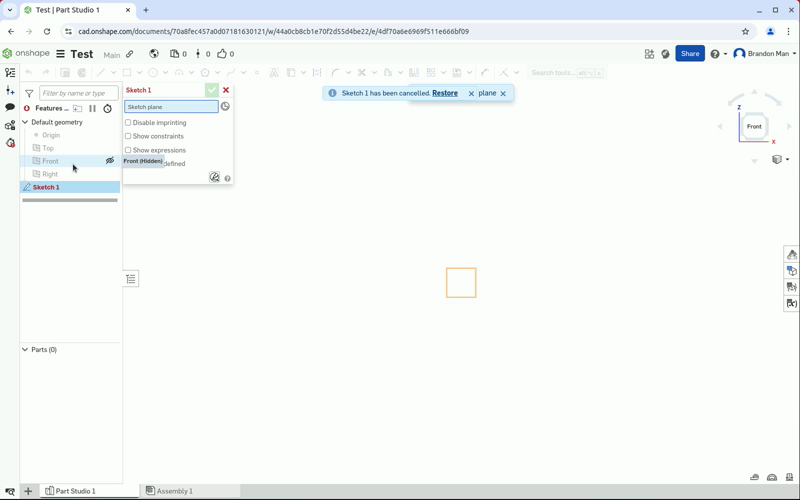
click(73, 163)
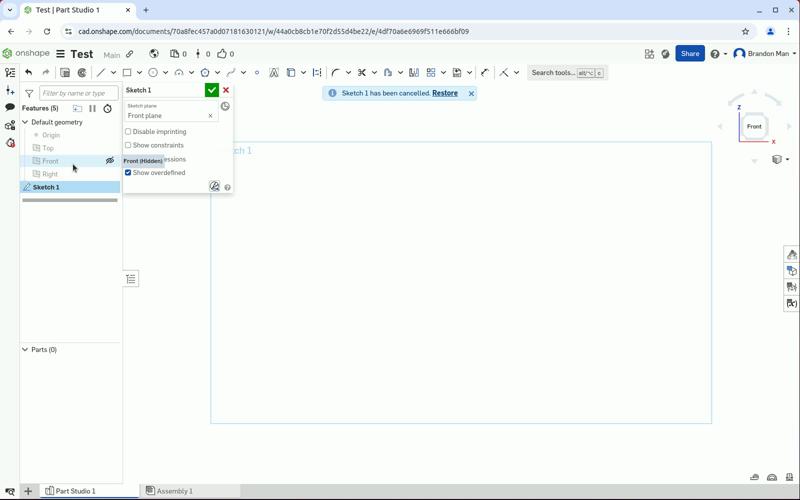
mouse_move(73, 352)
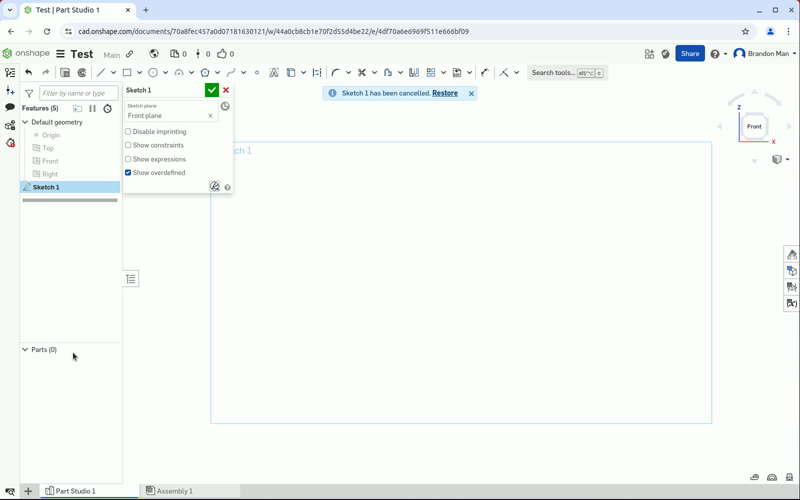
key(y)
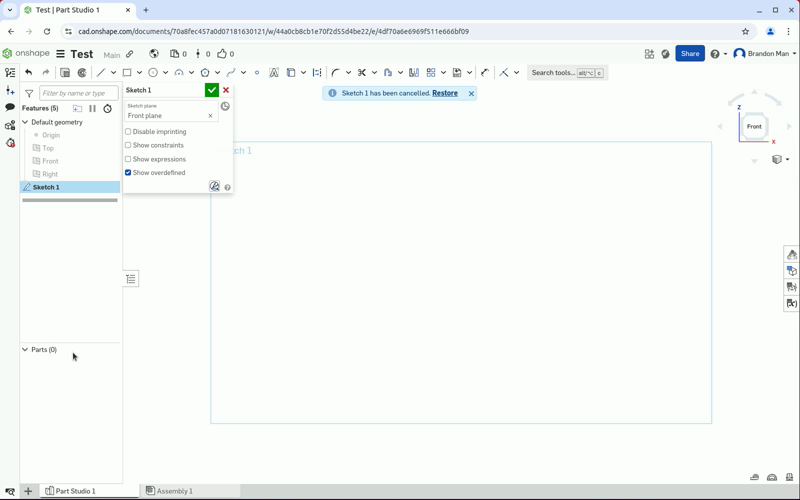
key(l)
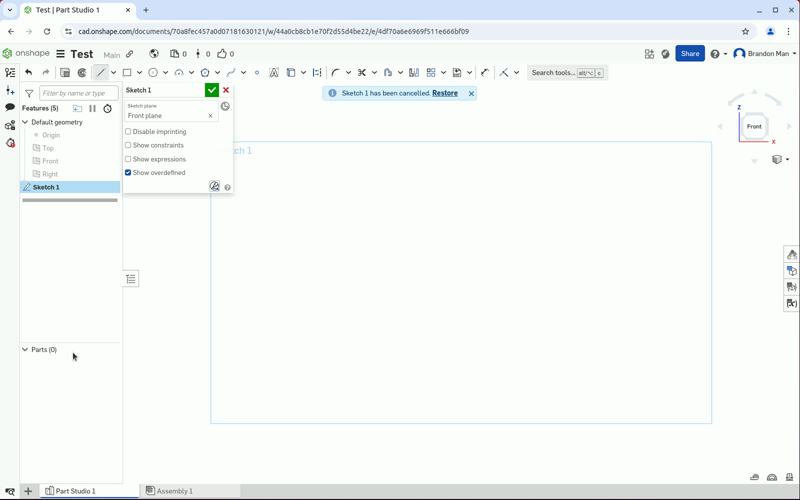
key_down(shift)
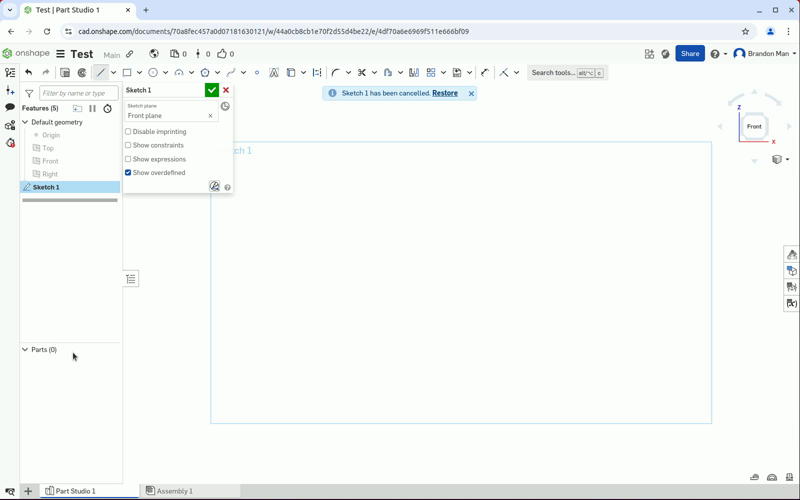
mouse_move(407, 354)
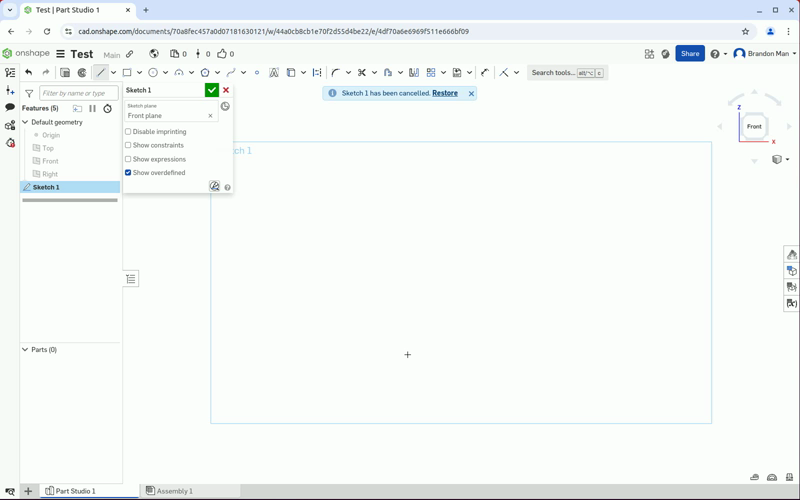
click(407, 354)
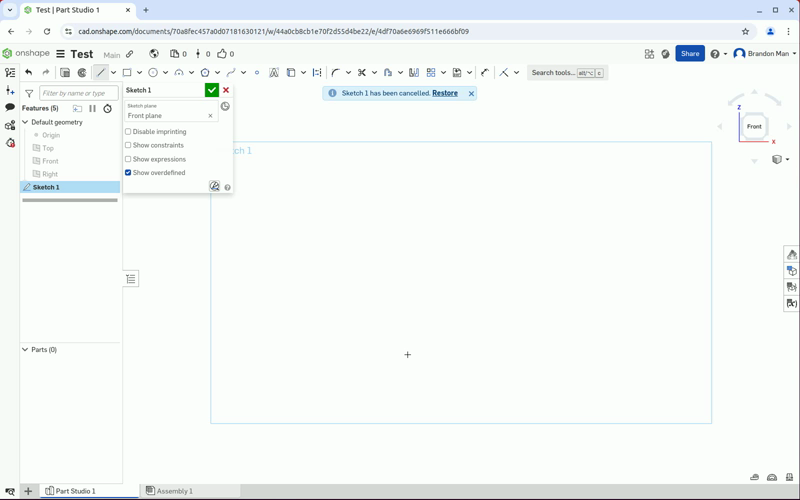
key_up(shift)
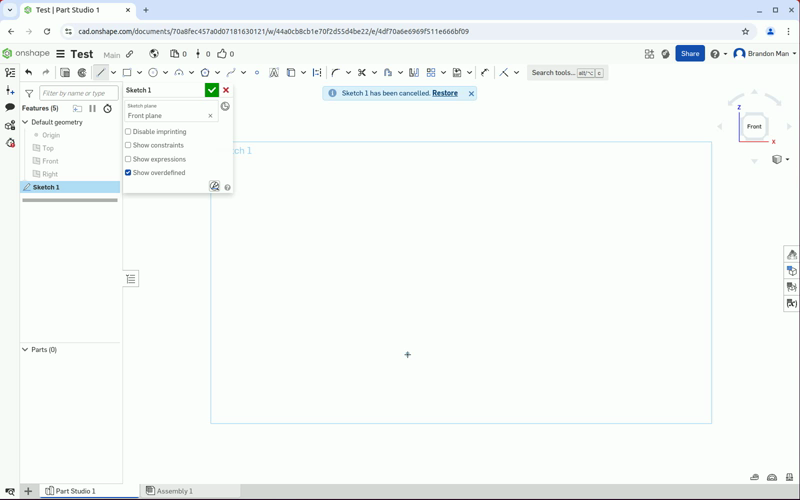
key_down(shift)
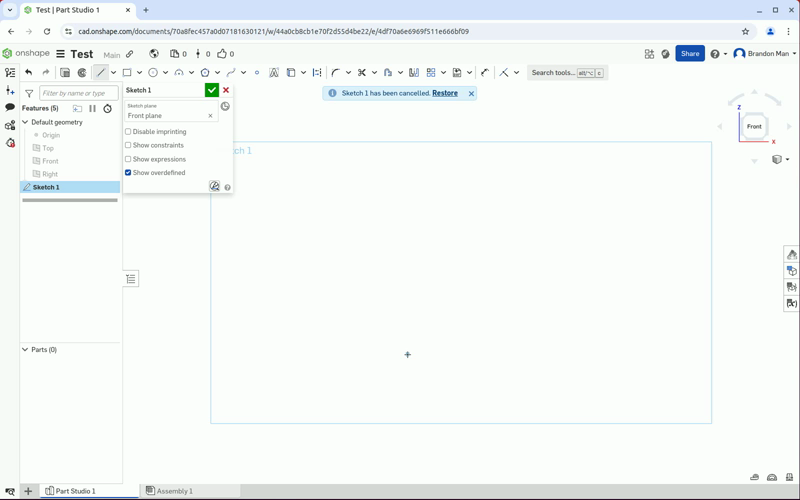
mouse_move(572, 354)
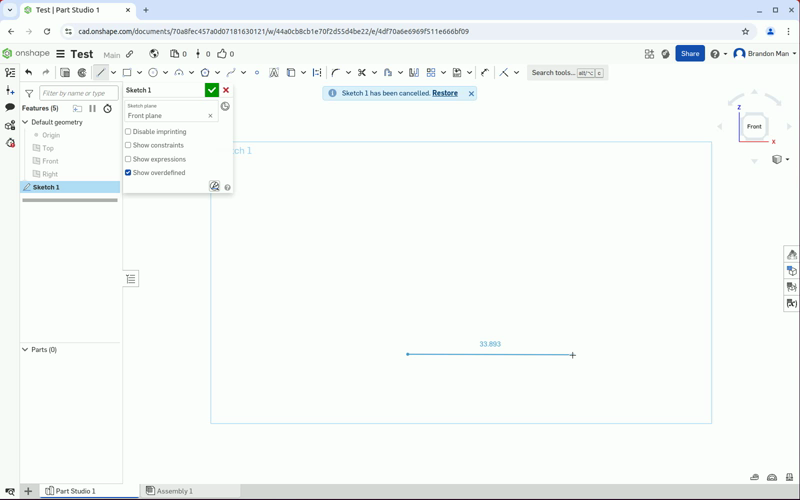
click(572, 354)
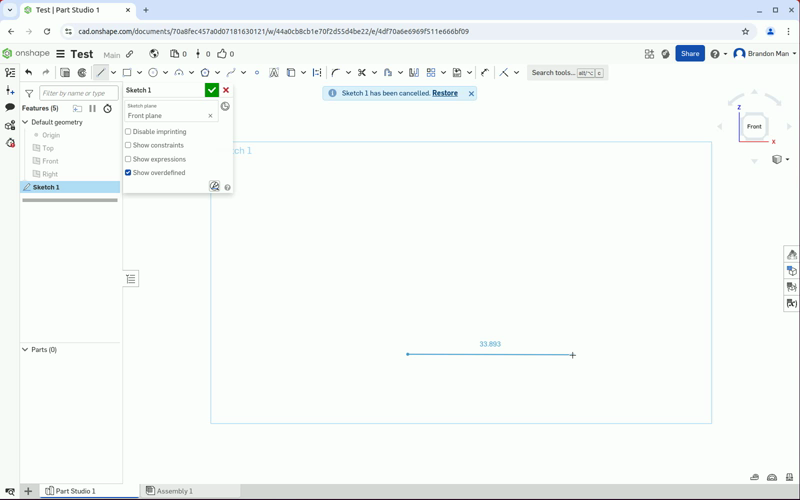
key_up(shift)
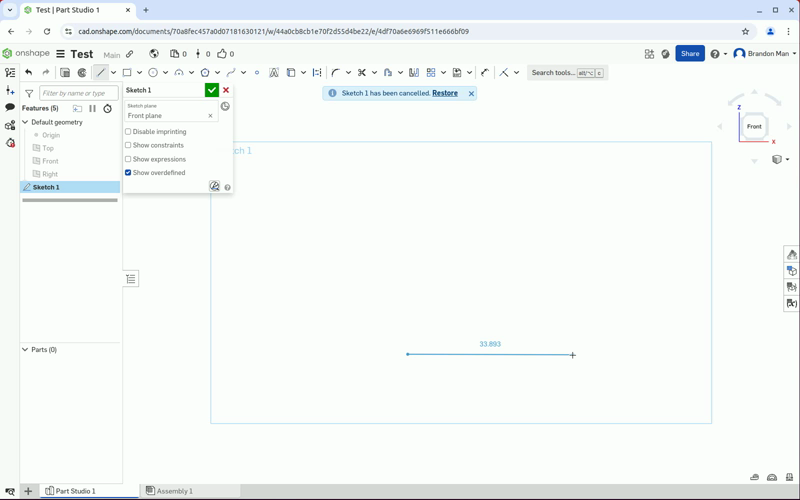
key_down(shift)
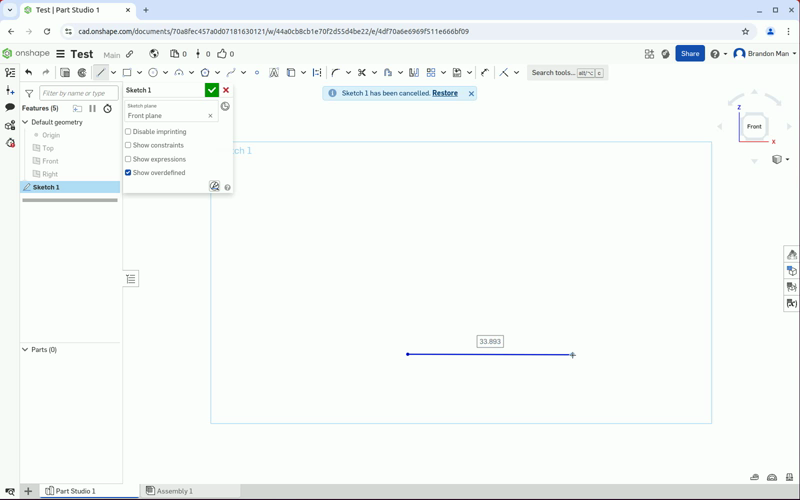
mouse_move(510, 291)
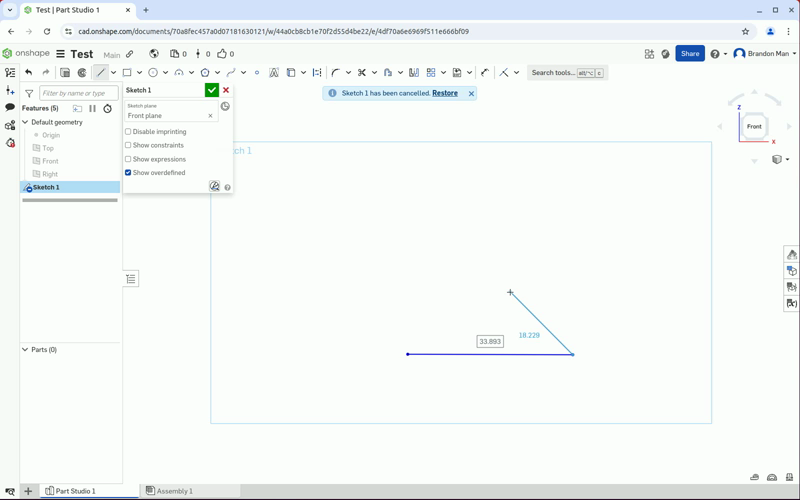
click(510, 291)
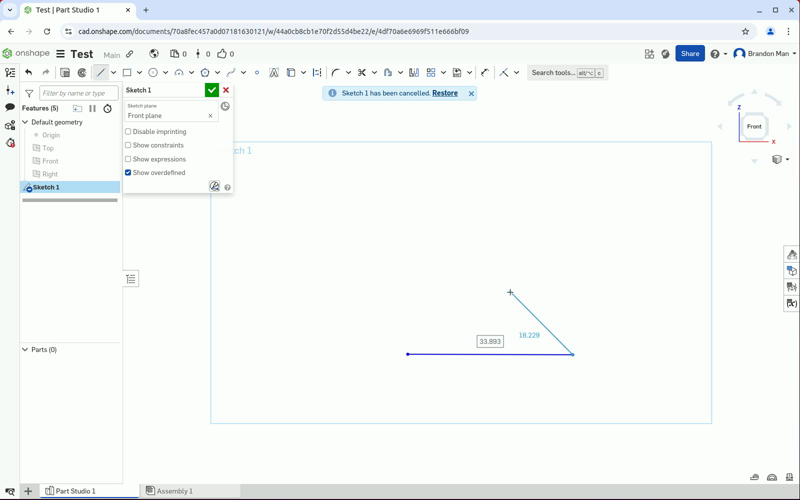
key_up(shift)
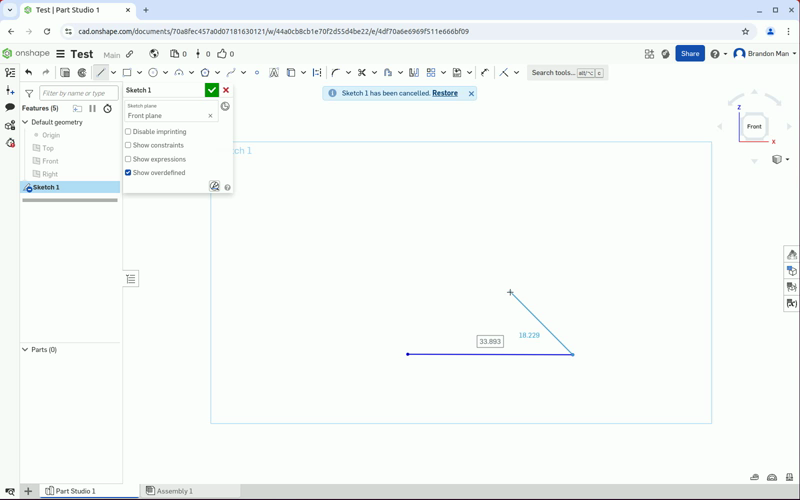
key_down(shift)
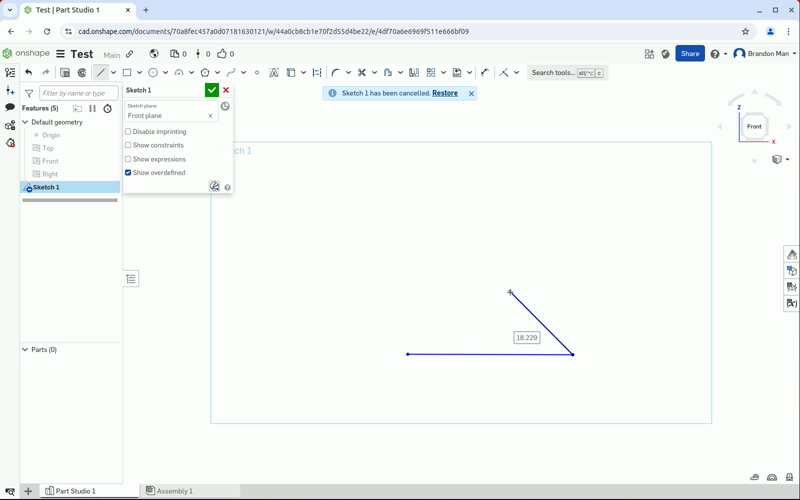
mouse_move(540, 291)
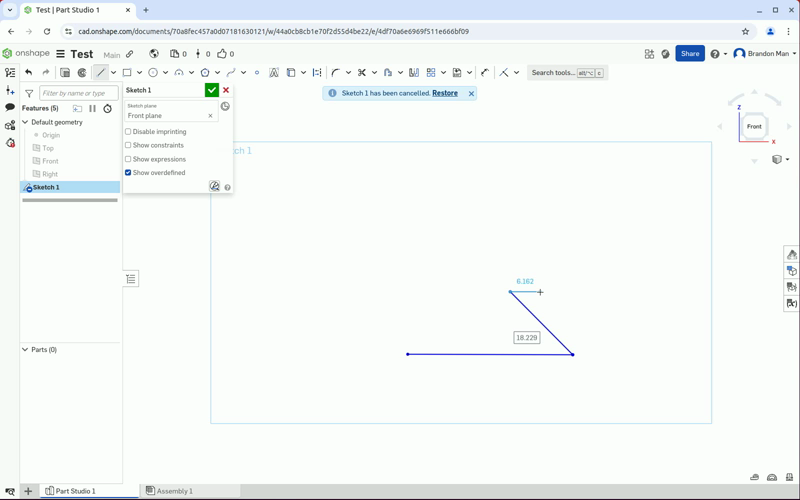
mouse_move(470, 252)
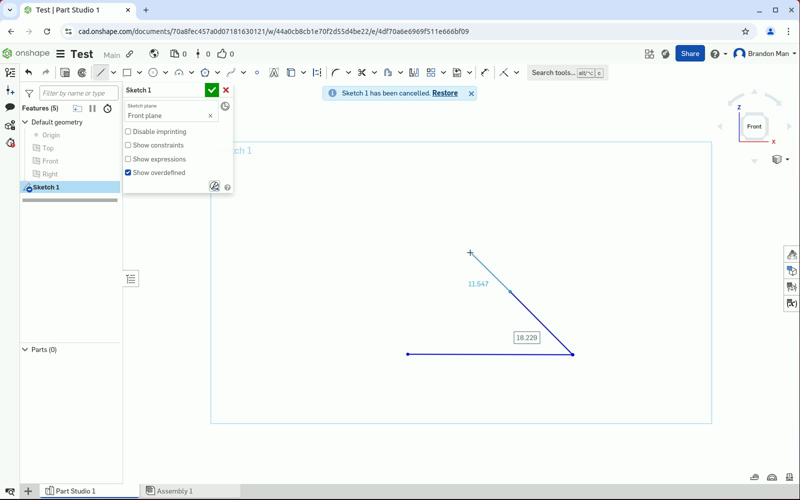
click(470, 252)
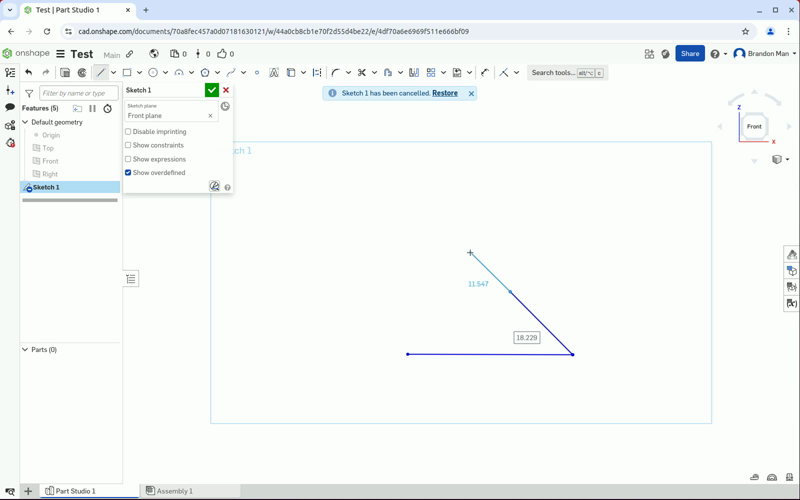
key_up(shift)
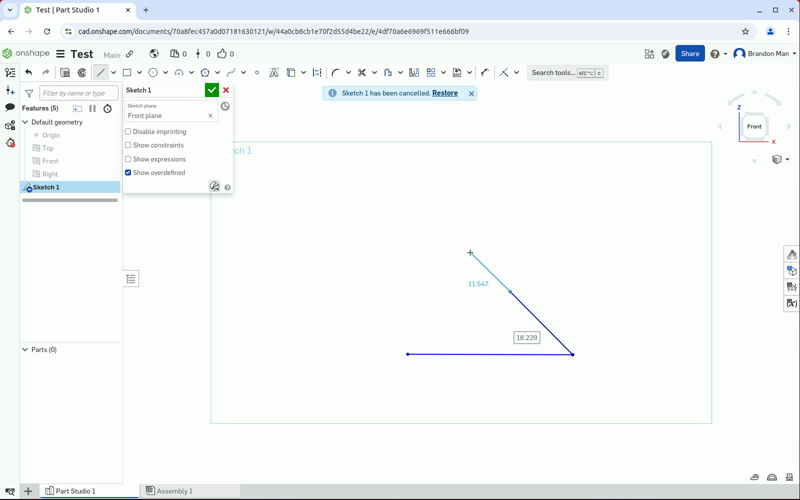
key_down(shift)
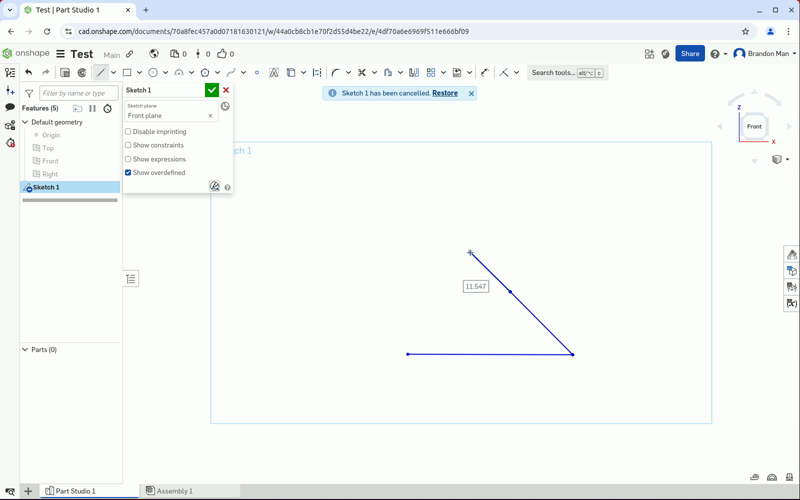
mouse_move(407, 252)
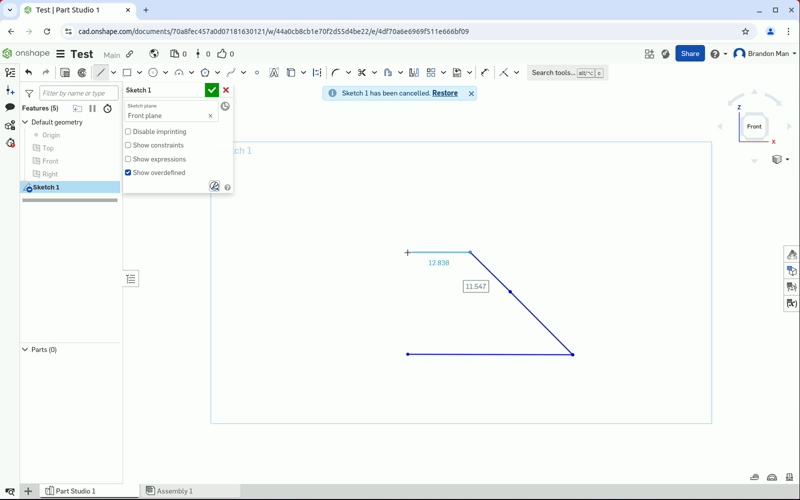
click(407, 252)
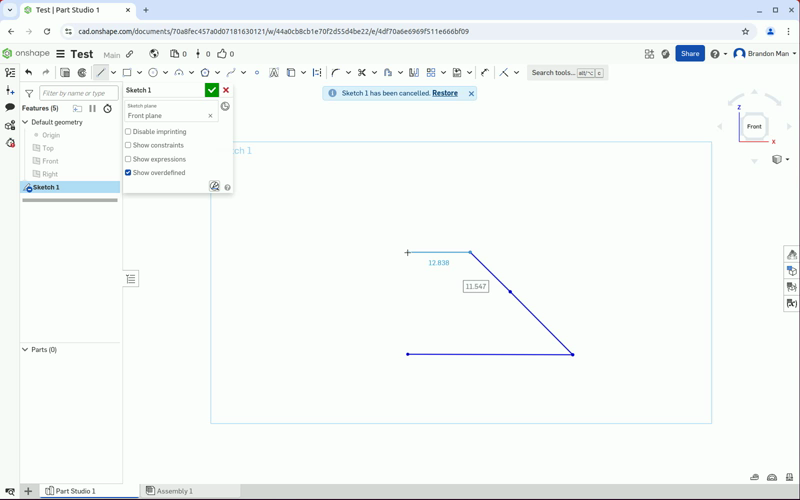
key_up(shift)
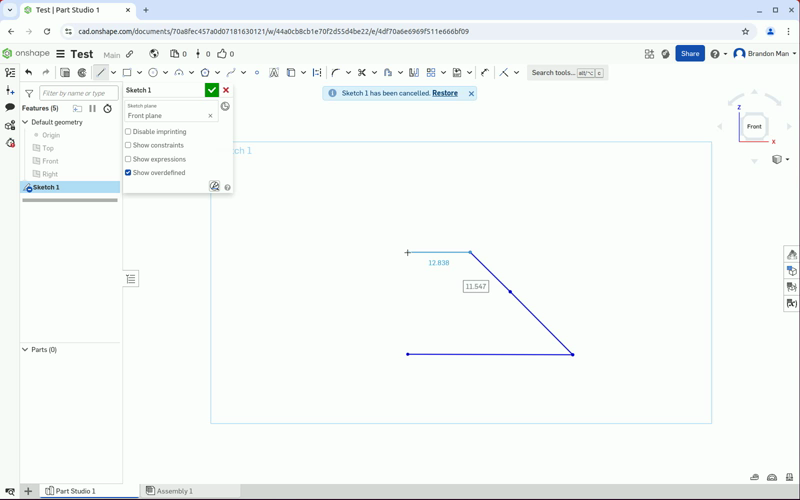
key_down(shift)
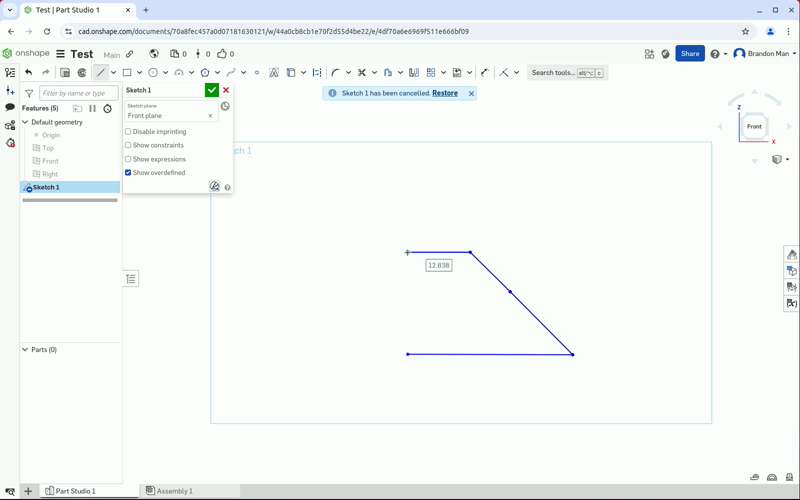
mouse_move(407, 354)
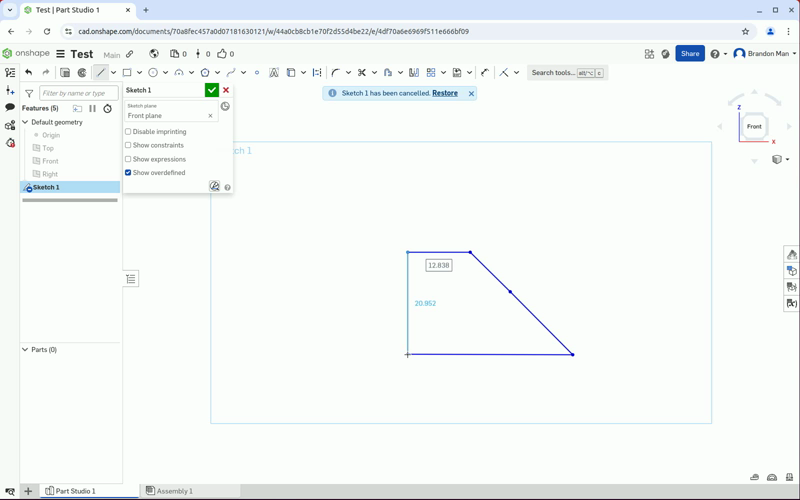
key_up(shift)
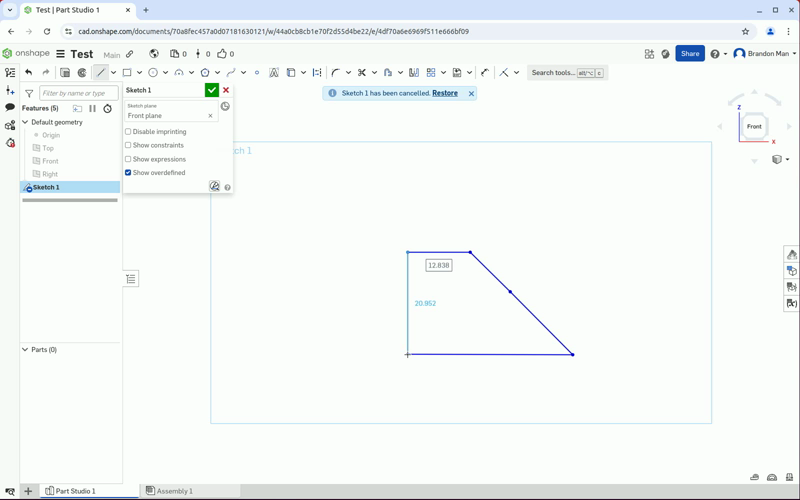
click(407, 354)
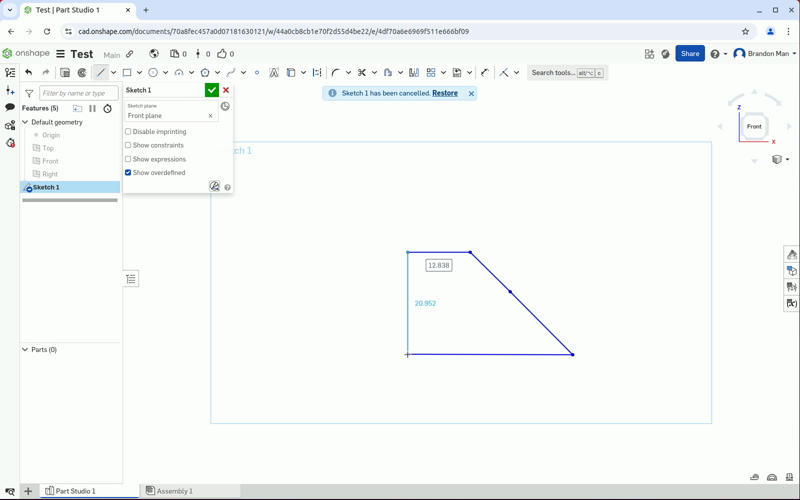
key(esc)
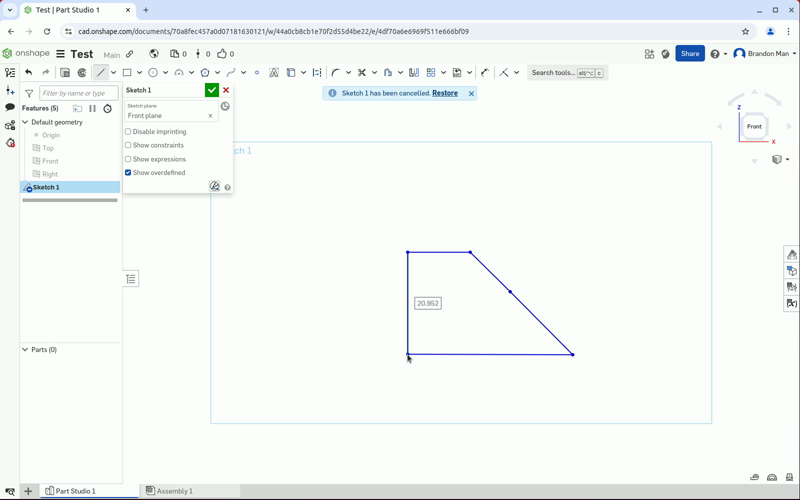
mouse_move(506, 326)
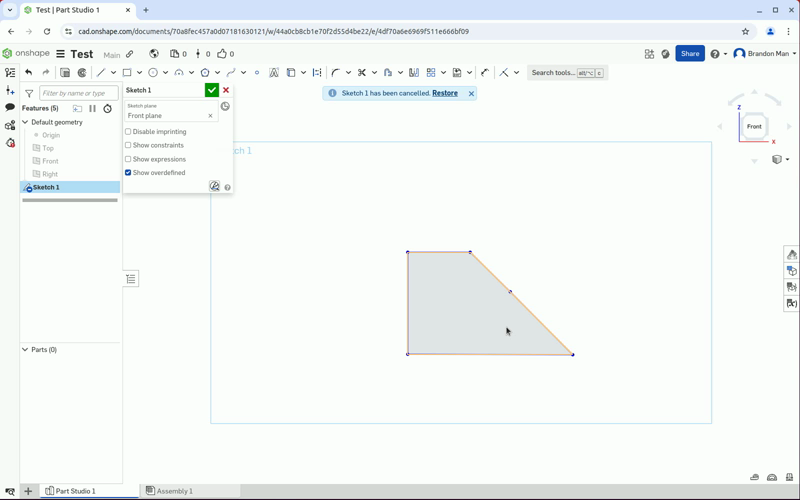
click(506, 326)
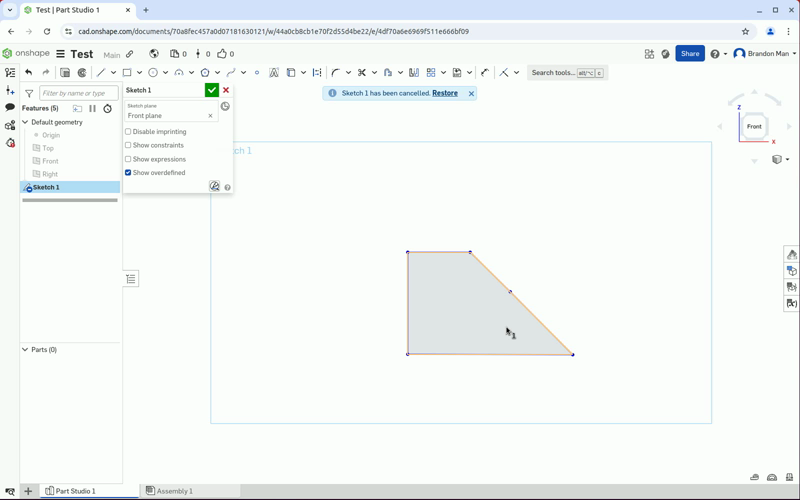
mouse_move(73, 352)
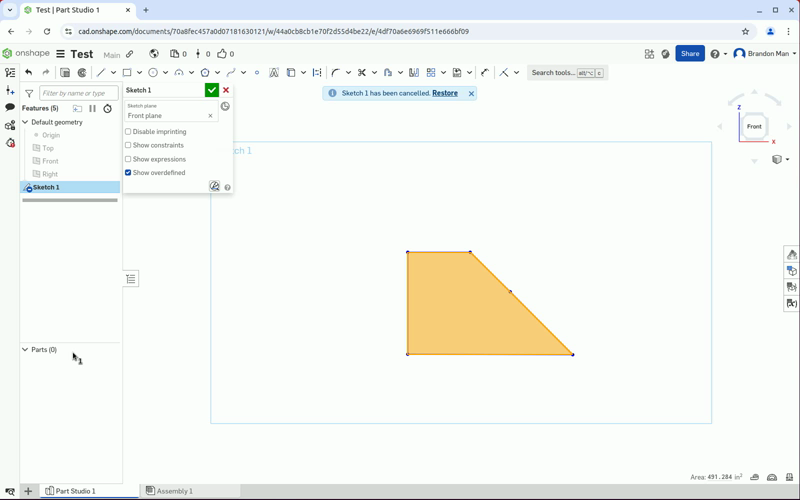
key(shift+y)
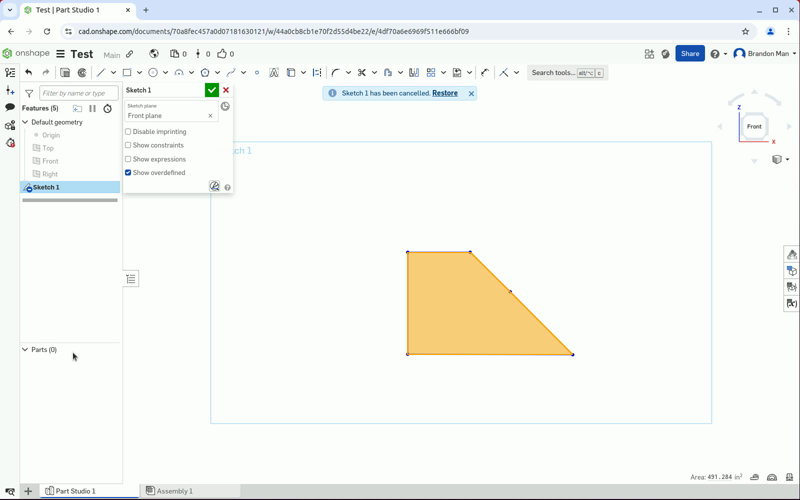
key(shift+e)
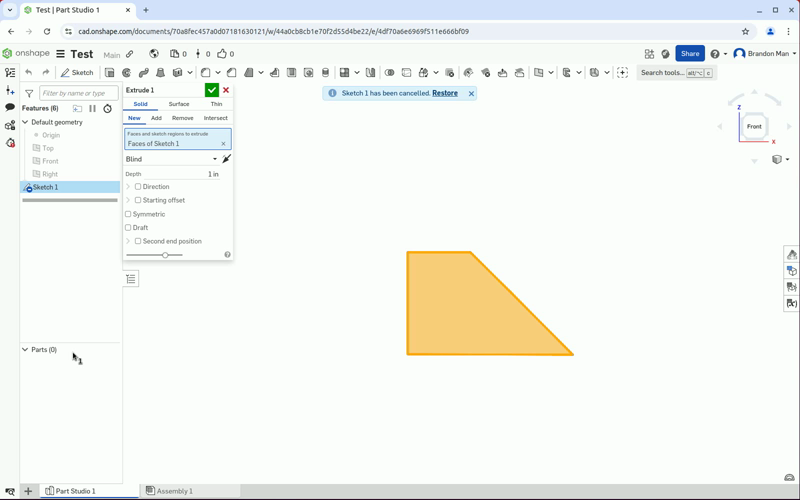
mouse_move(143, 106)
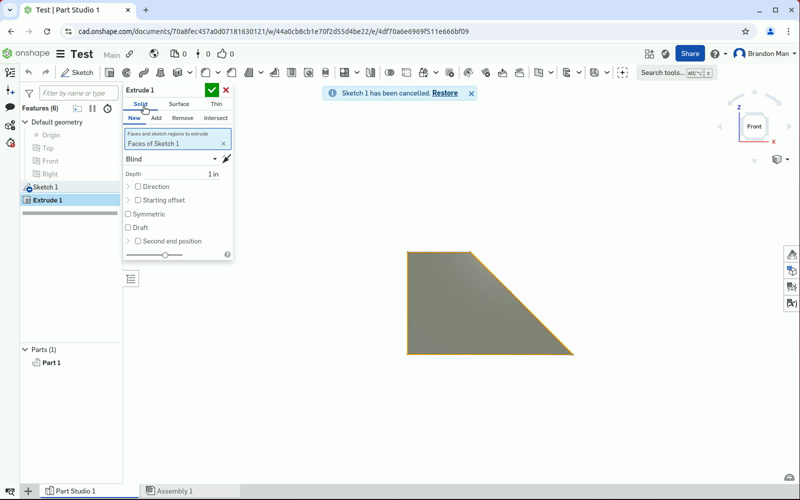
click(143, 106)
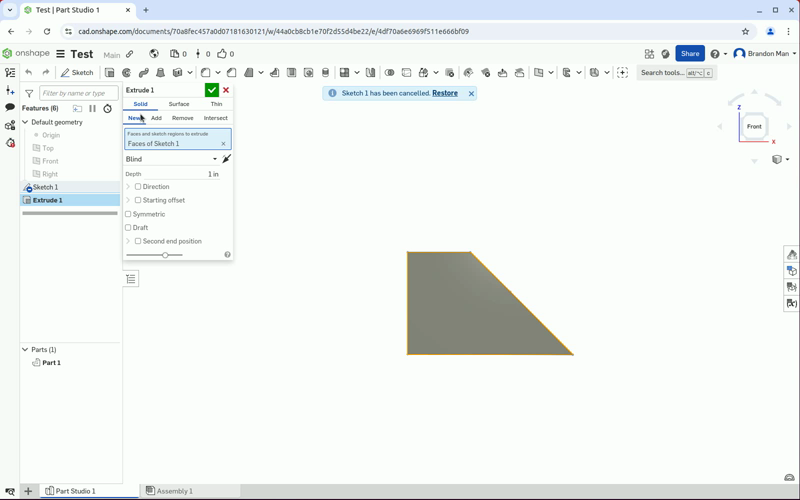
mouse_move(137, 120)
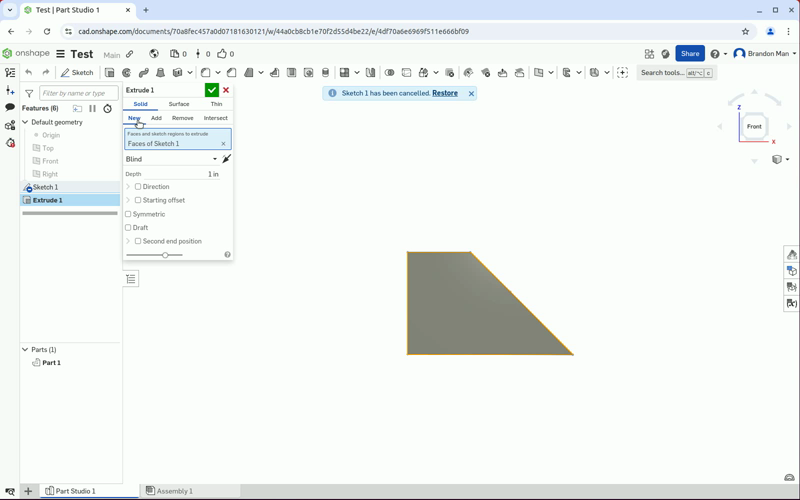
click(137, 120)
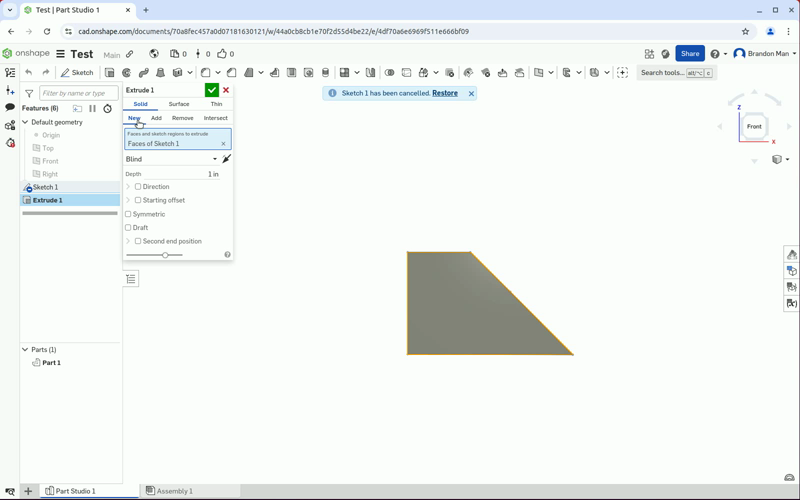
key(tab, 4)
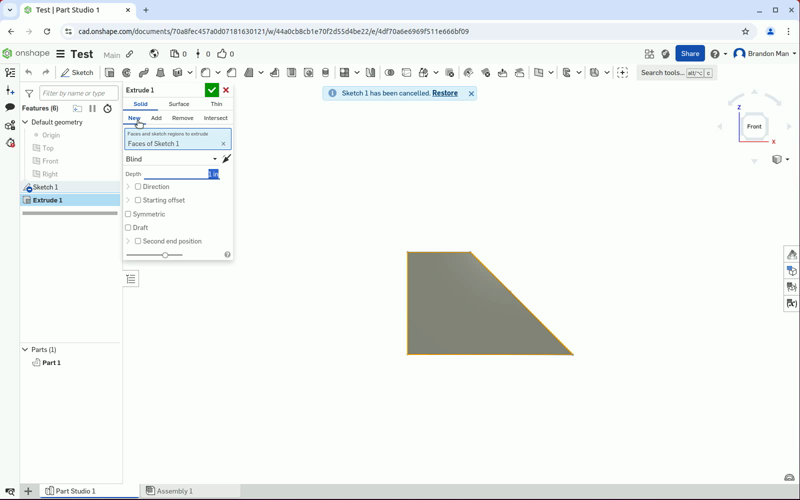
text(21.183)
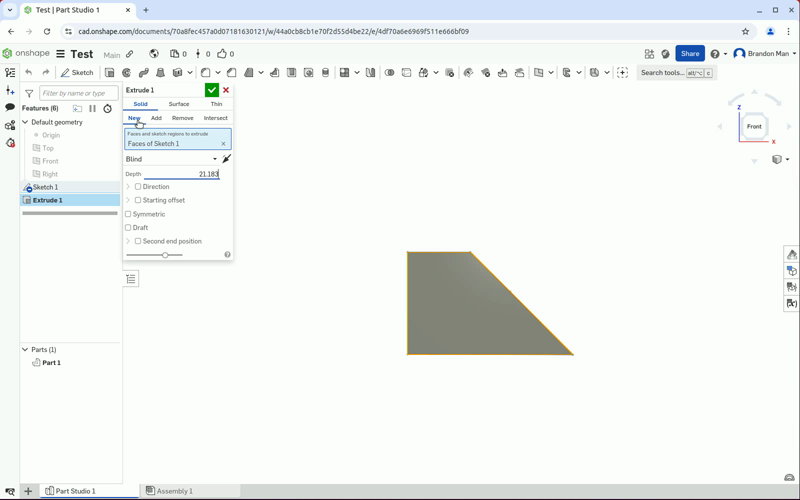
key(enter)
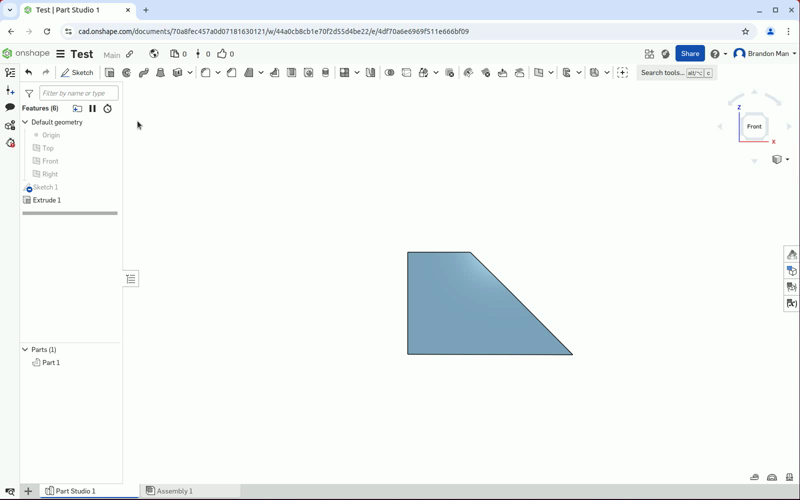
key(shift+h)
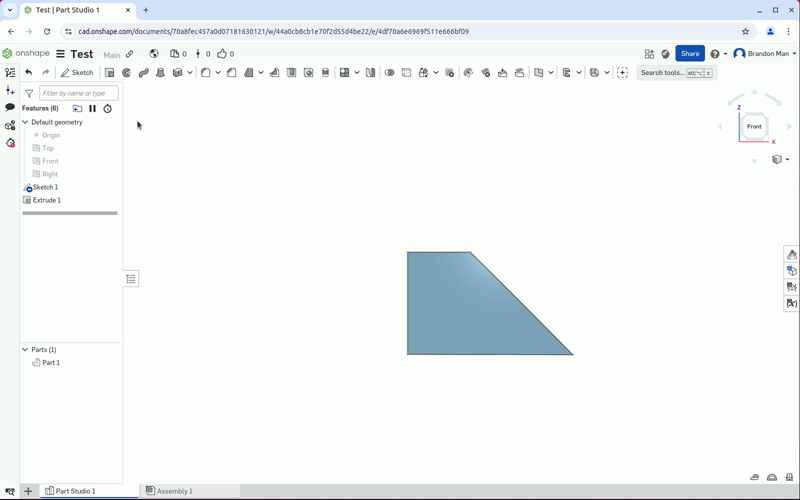
key(shift+h)
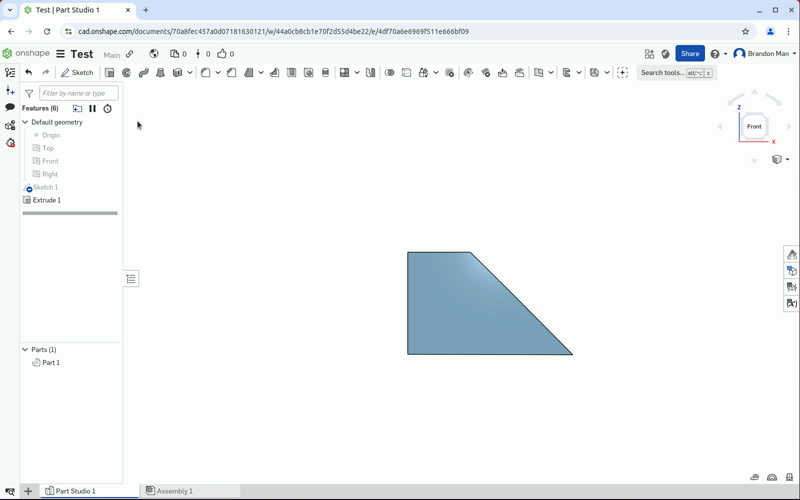
mouse_move(73, 189)
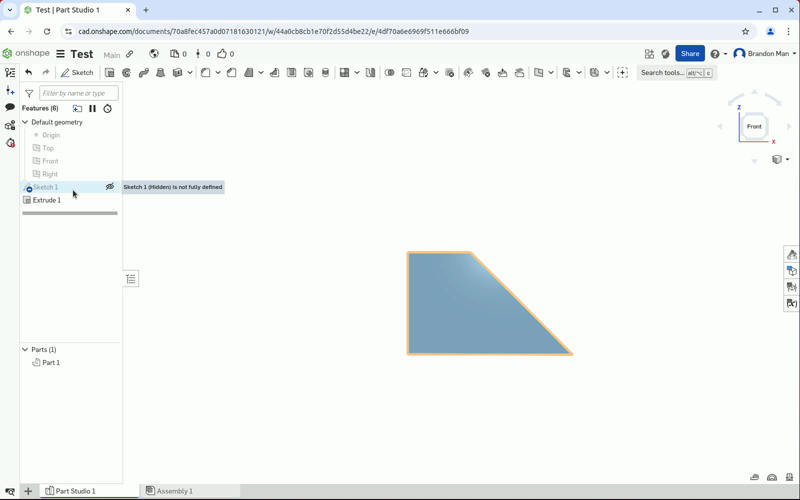
click(73, 189)
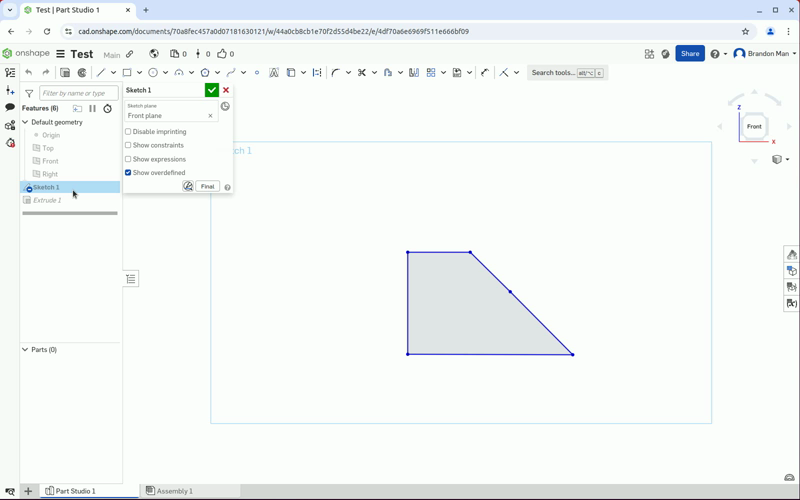
mouse_move(229, 92)
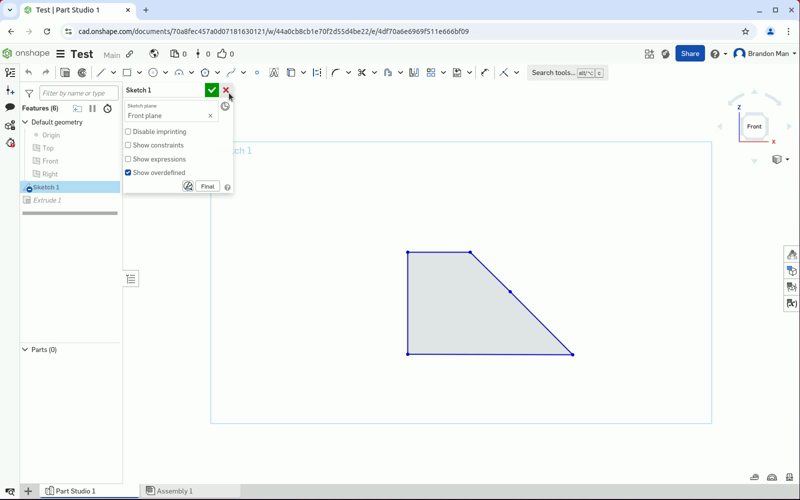
click(229, 92)
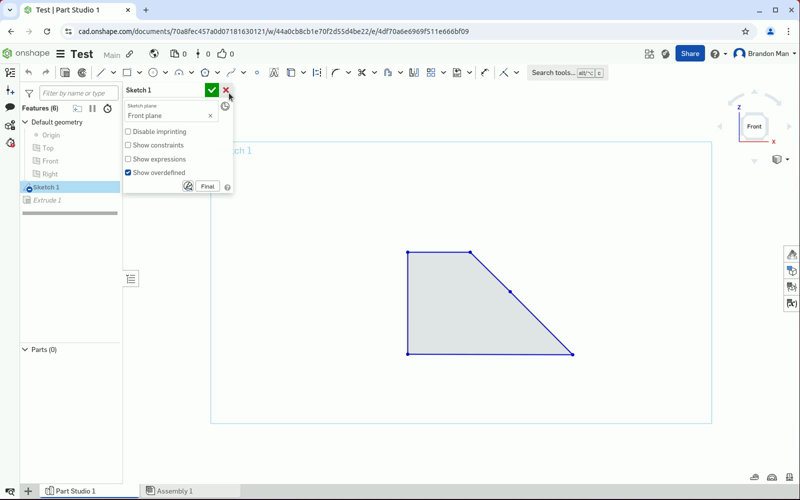
key(shift+s)
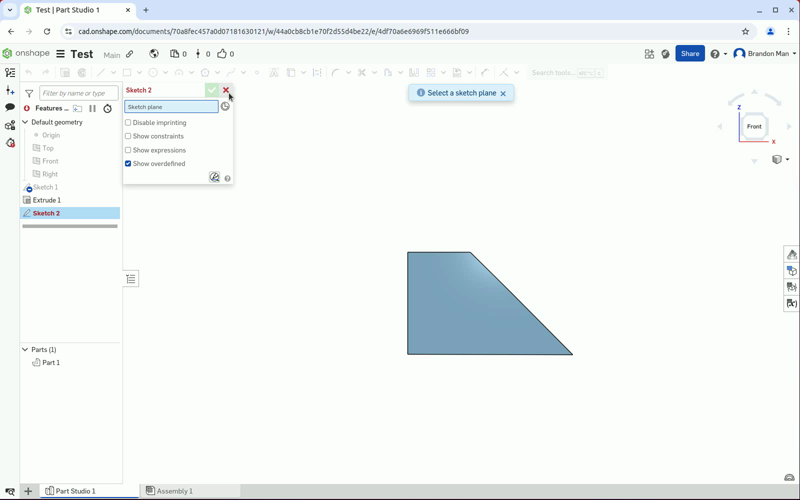
mouse_move(73, 163)
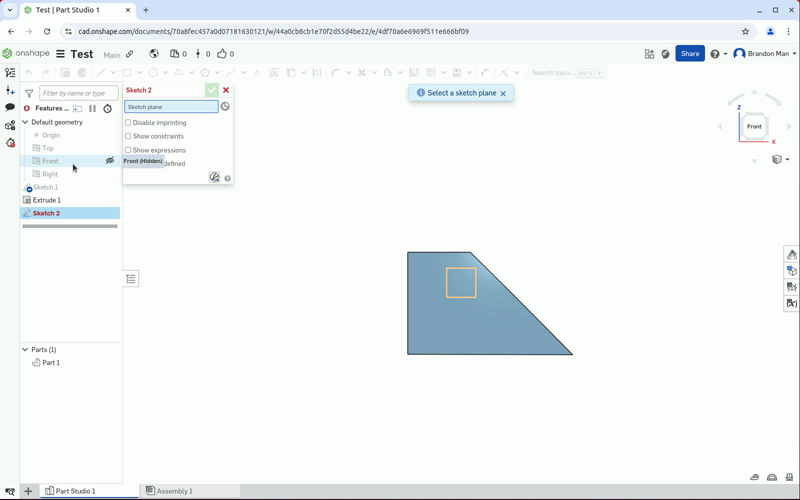
click(73, 163)
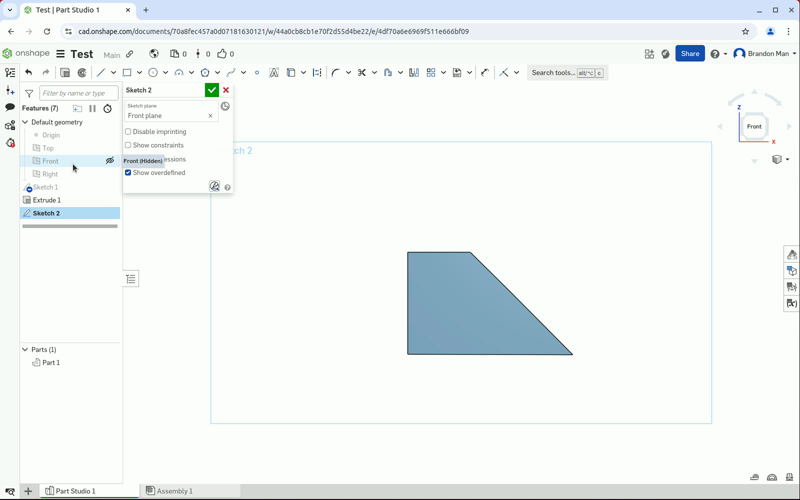
mouse_move(73, 352)
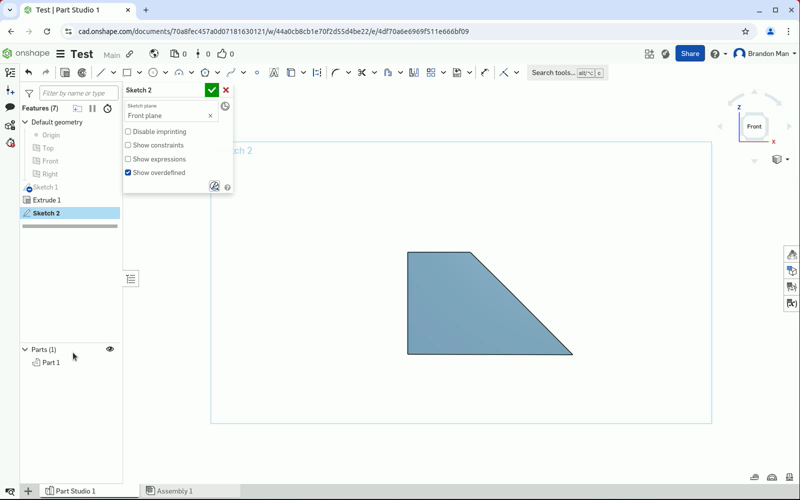
key(y)
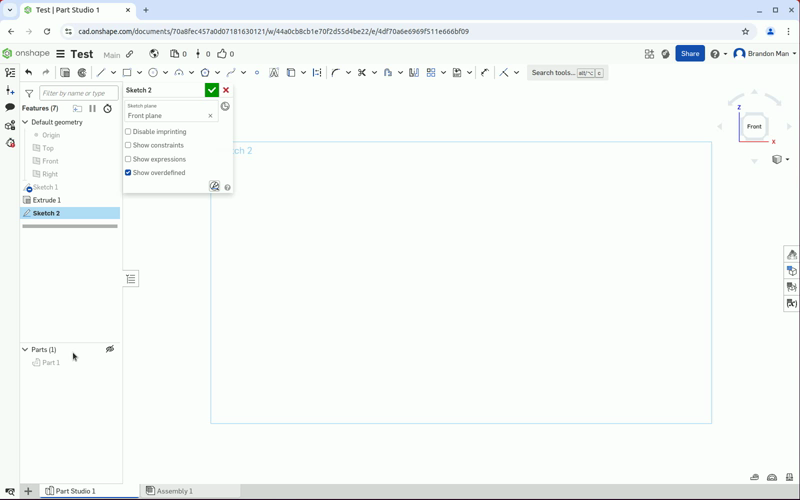
key(l)
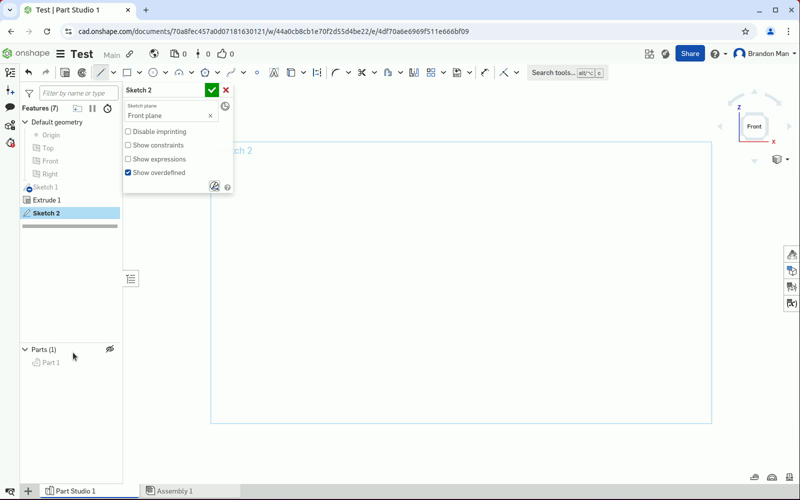
key_down(shift)
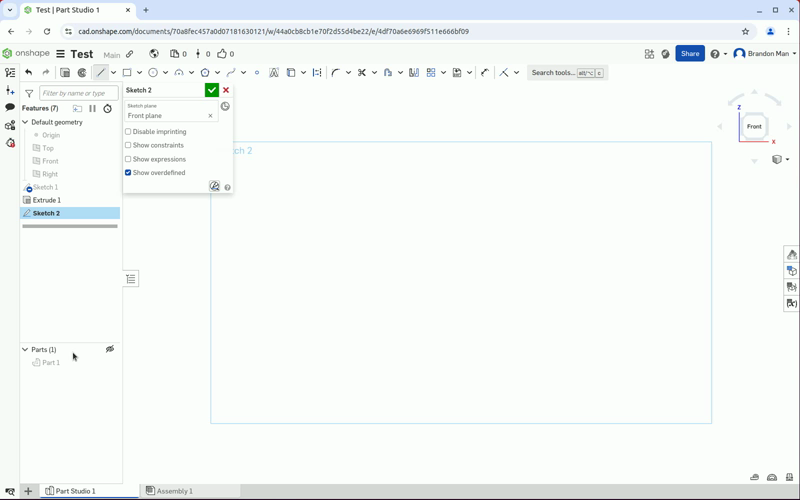
mouse_move(511, 292)
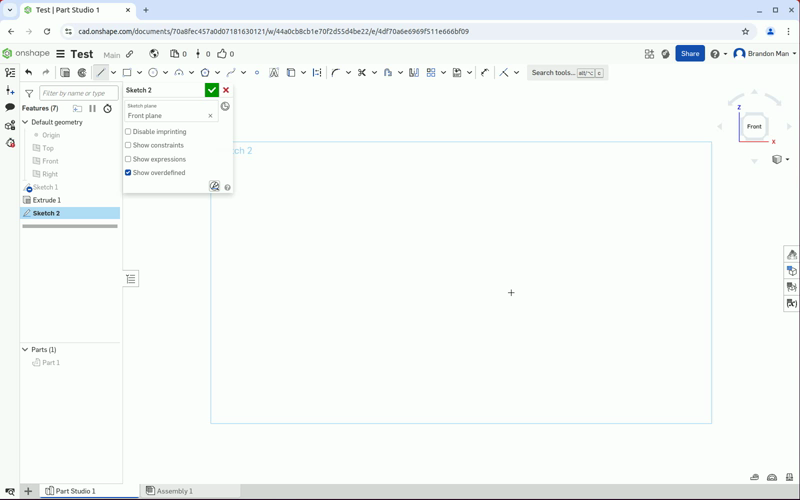
click(511, 292)
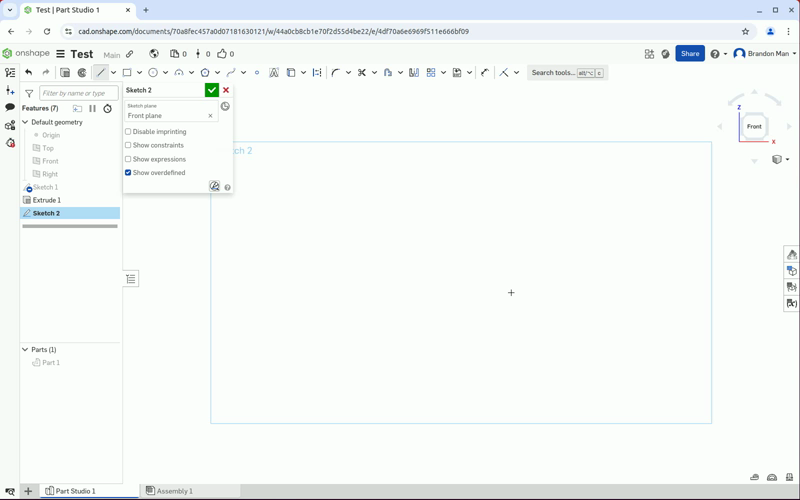
key_up(shift)
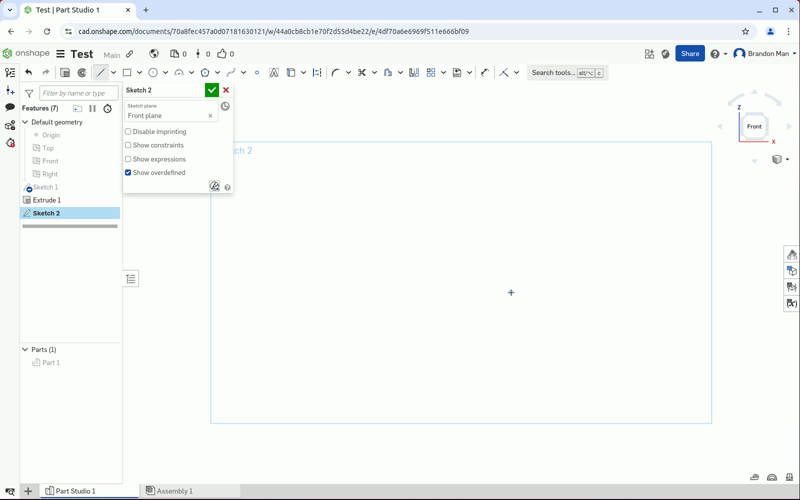
key_down(shift)
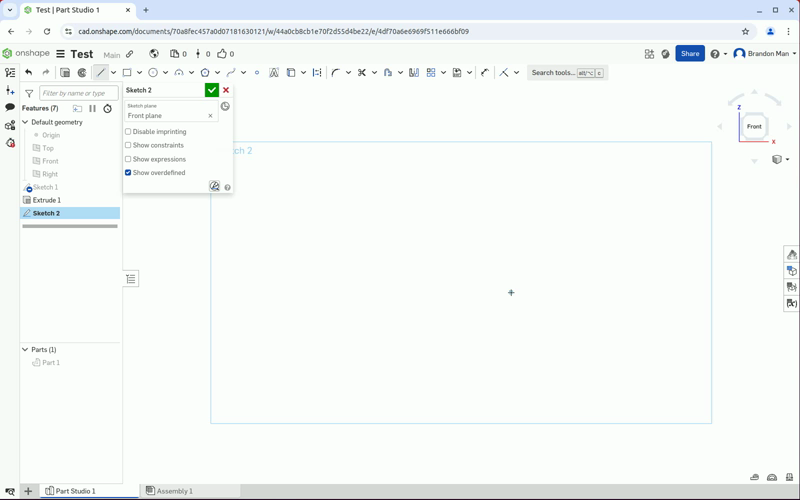
mouse_move(573, 354)
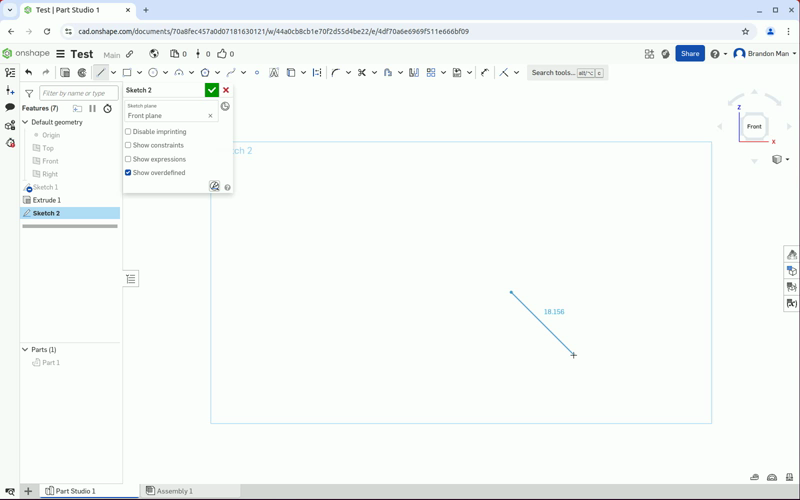
click(573, 354)
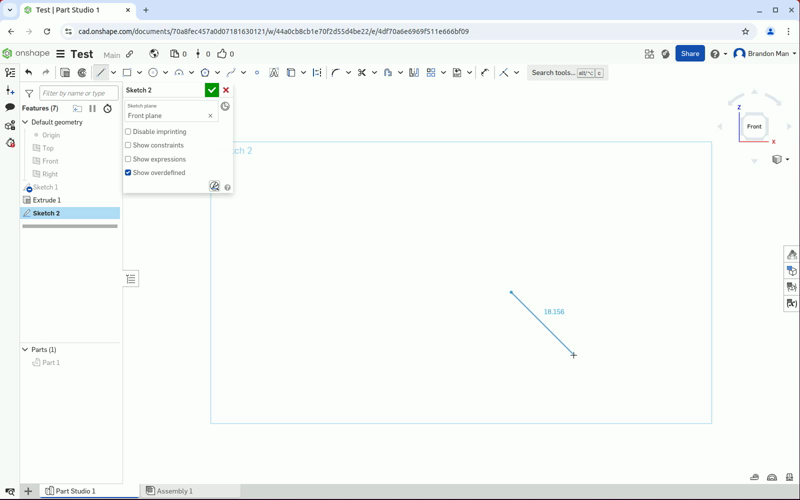
key_up(shift)
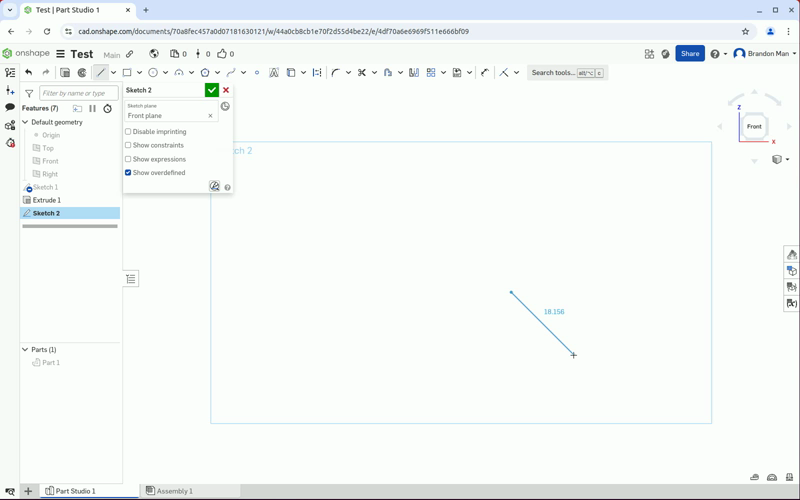
key_down(shift)
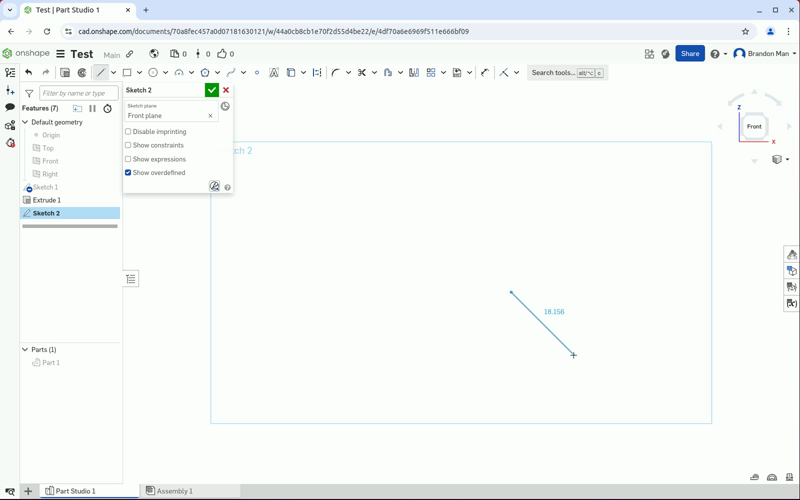
mouse_move(573, 292)
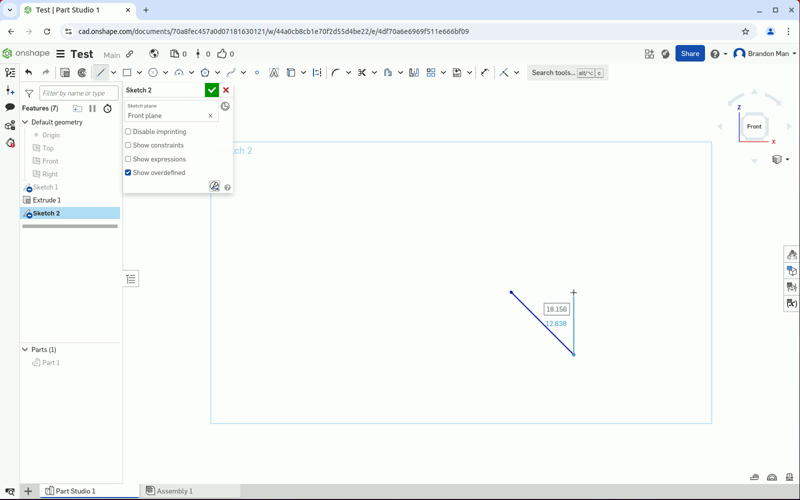
click(573, 292)
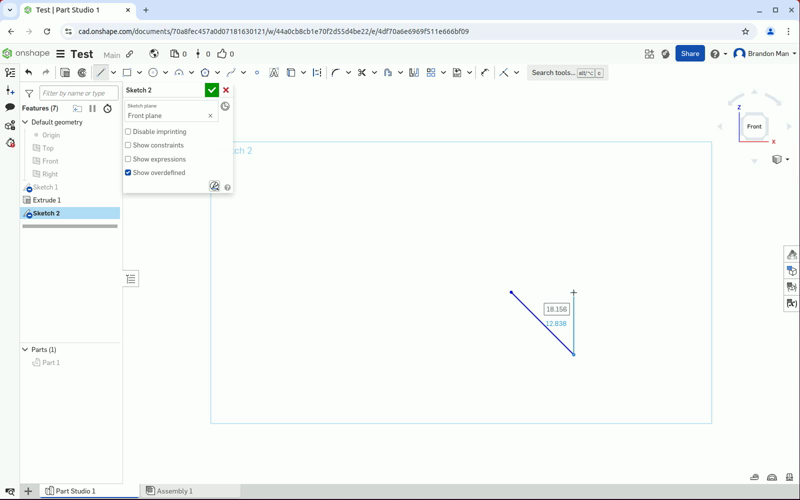
key_up(shift)
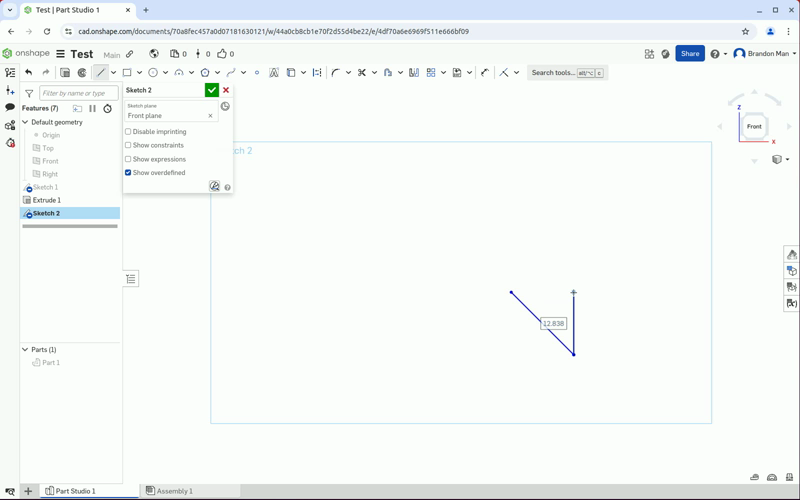
key_down(shift)
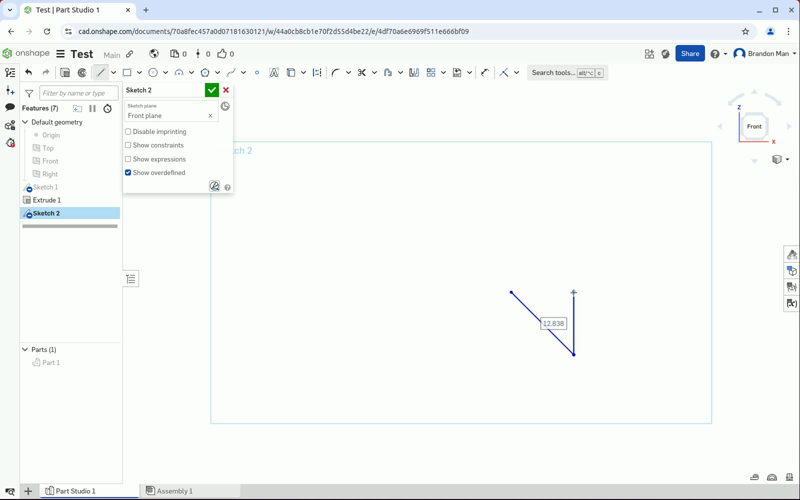
mouse_move(511, 292)
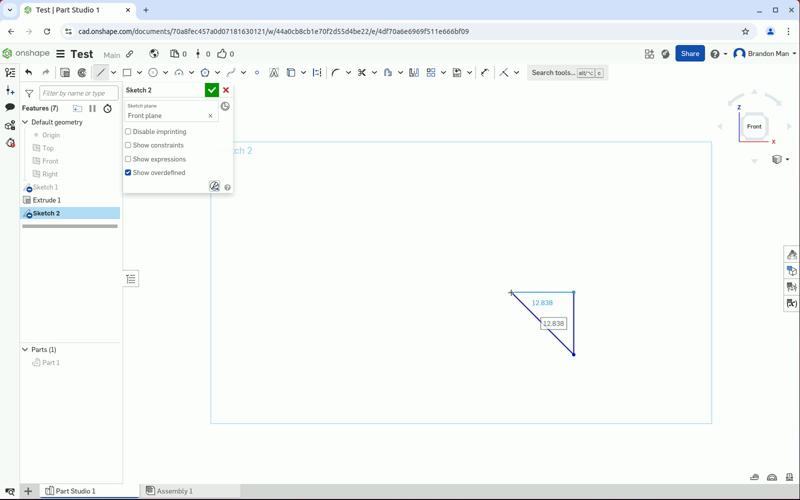
key_up(shift)
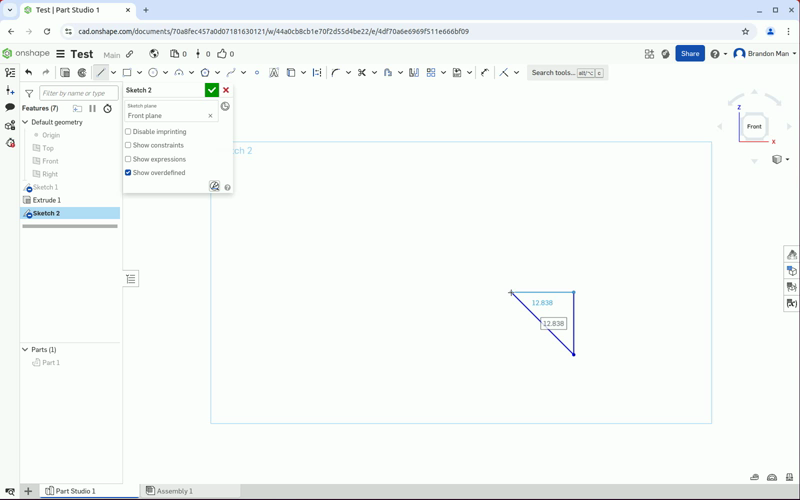
click(511, 292)
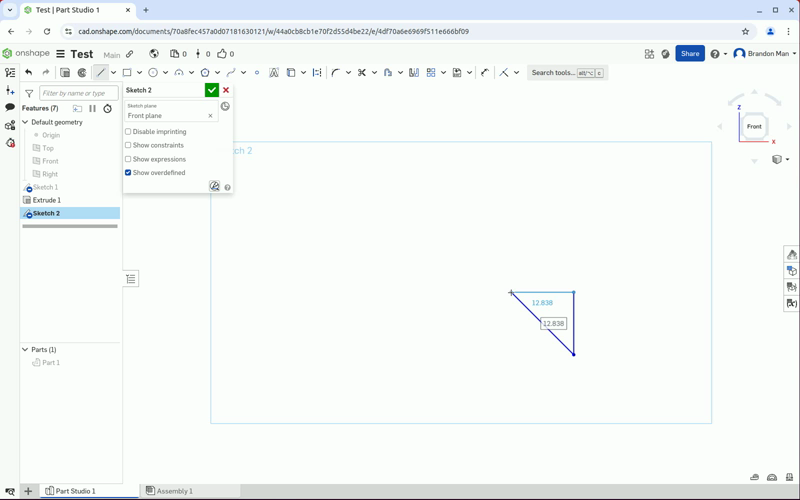
key(esc)
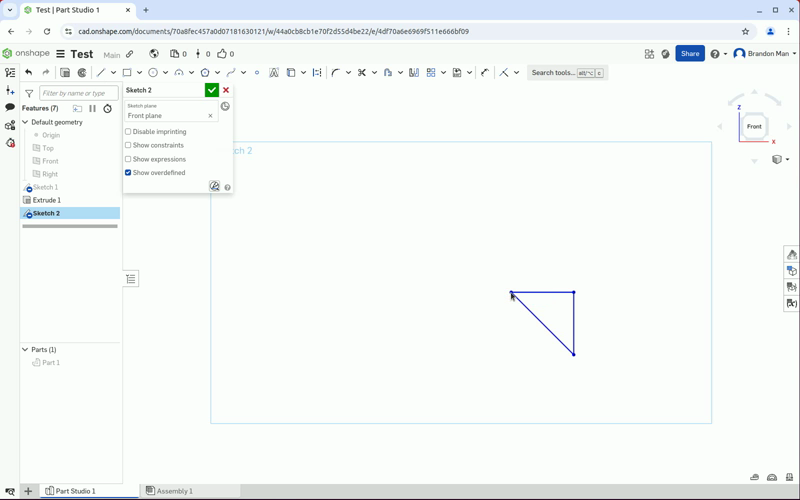
mouse_move(561, 324)
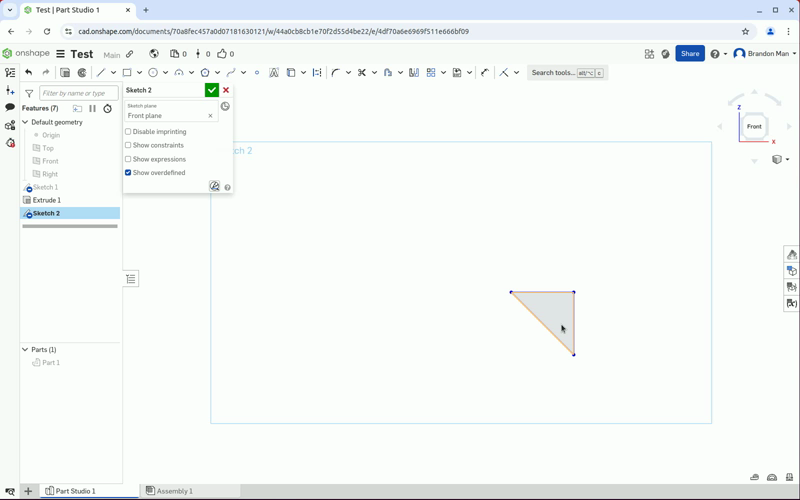
click(561, 324)
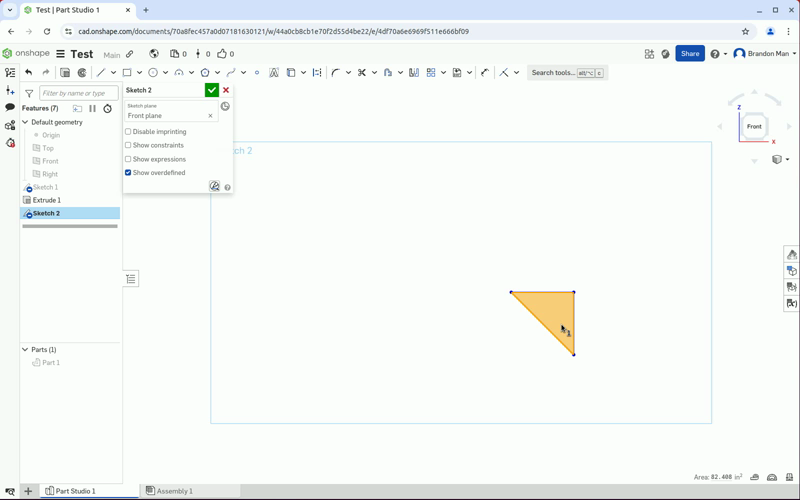
mouse_move(73, 352)
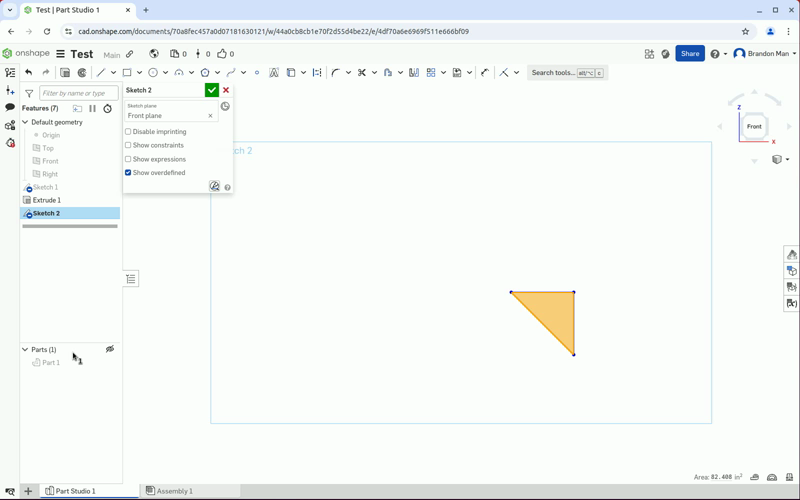
key(shift+y)
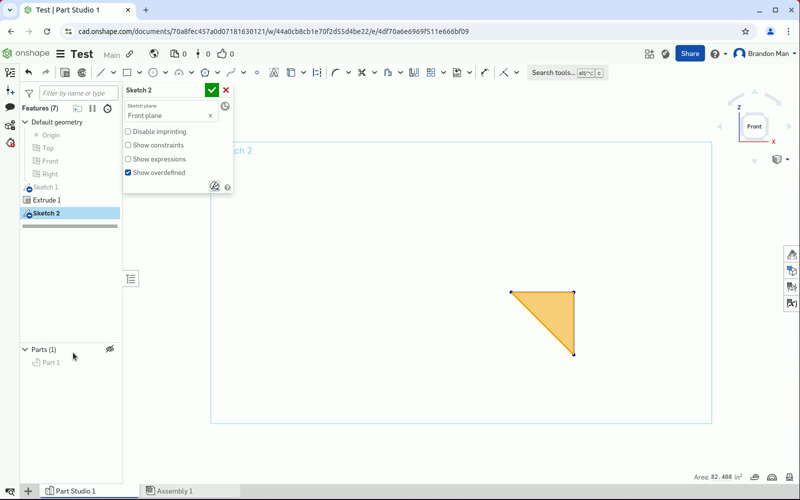
key(shift+e)
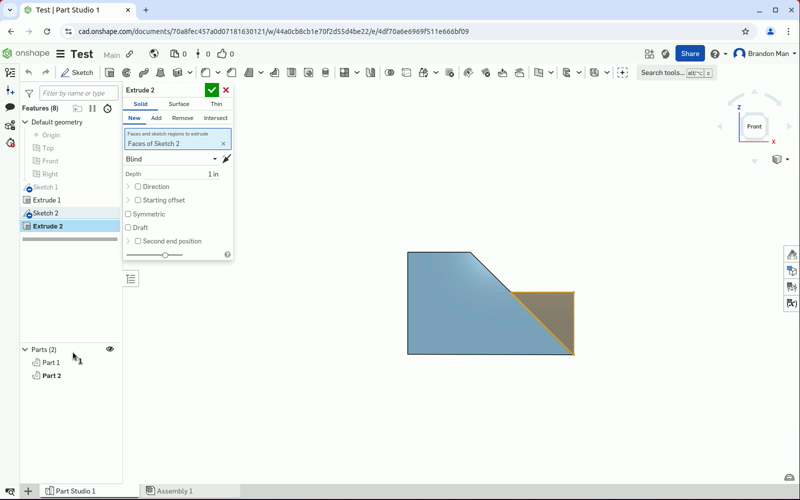
mouse_move(143, 106)
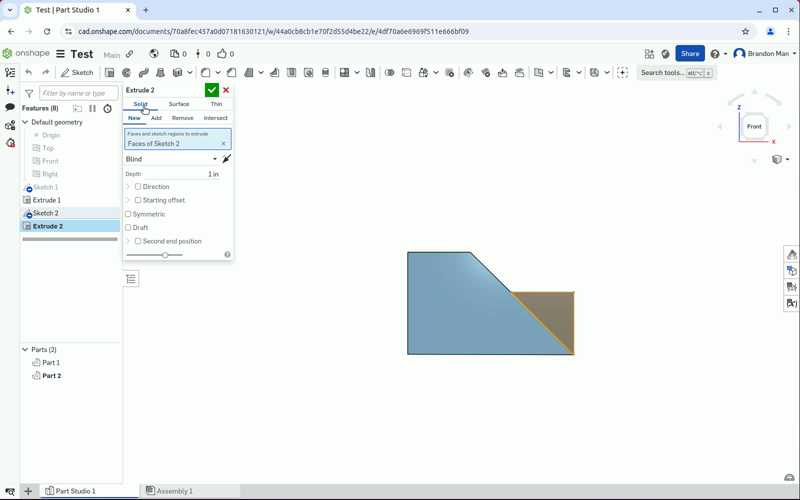
click(143, 106)
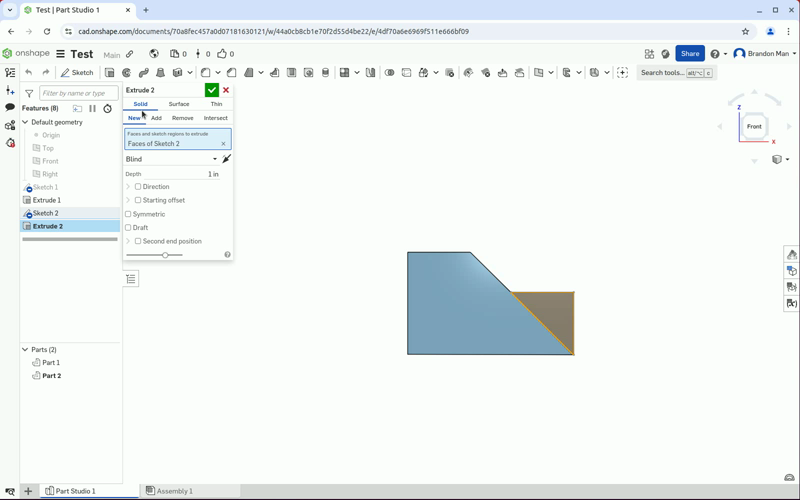
mouse_move(137, 120)
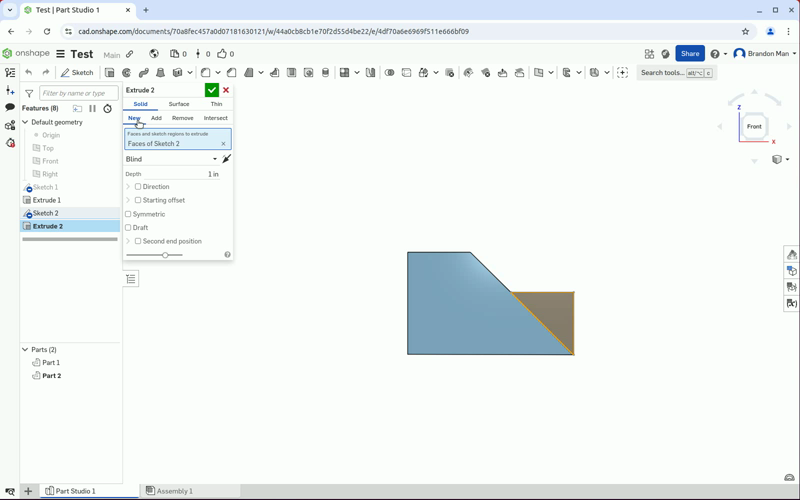
click(137, 120)
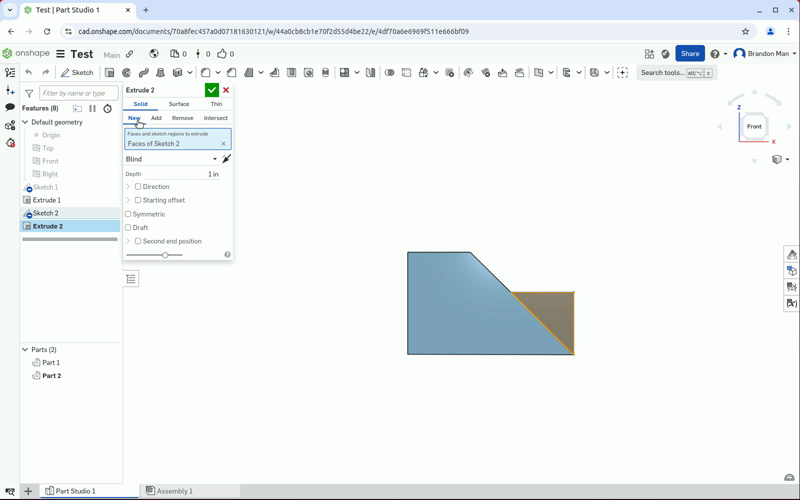
key(tab, 4)
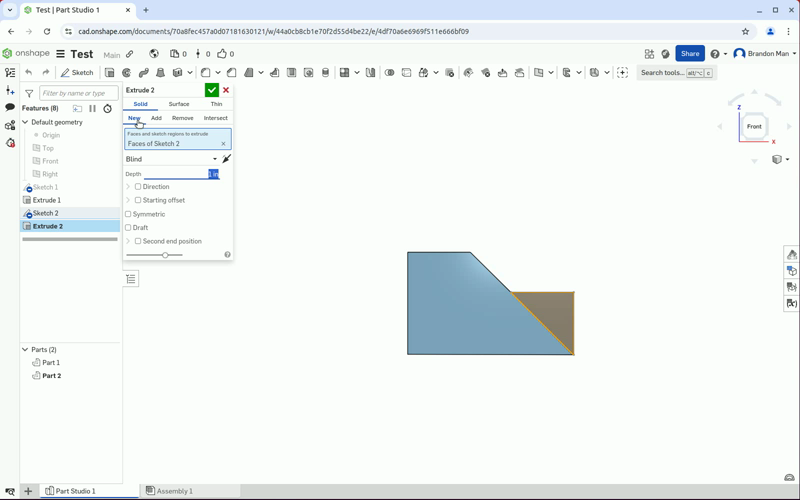
text(12.758)
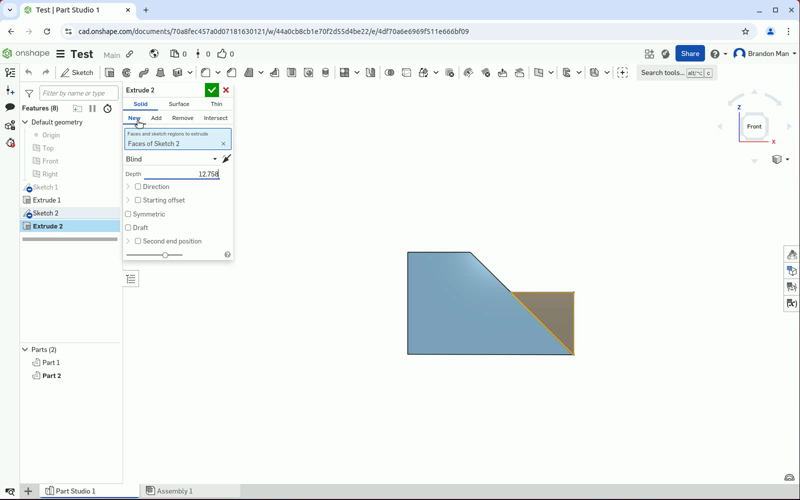
key(enter)
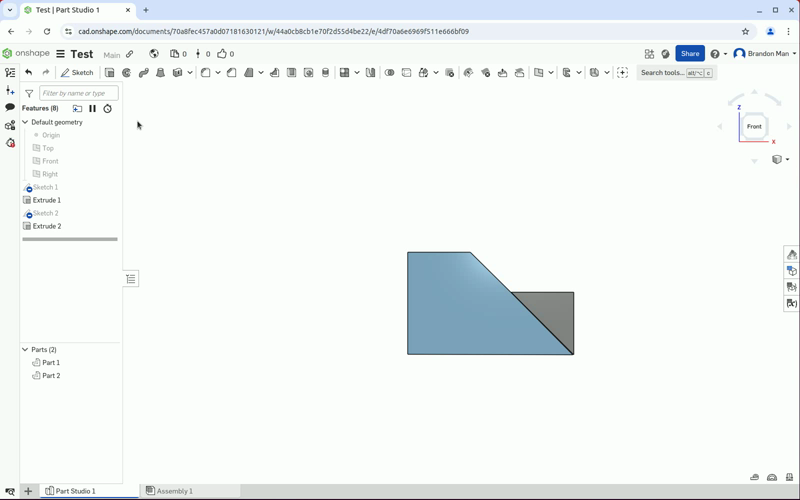
key(shift+h)
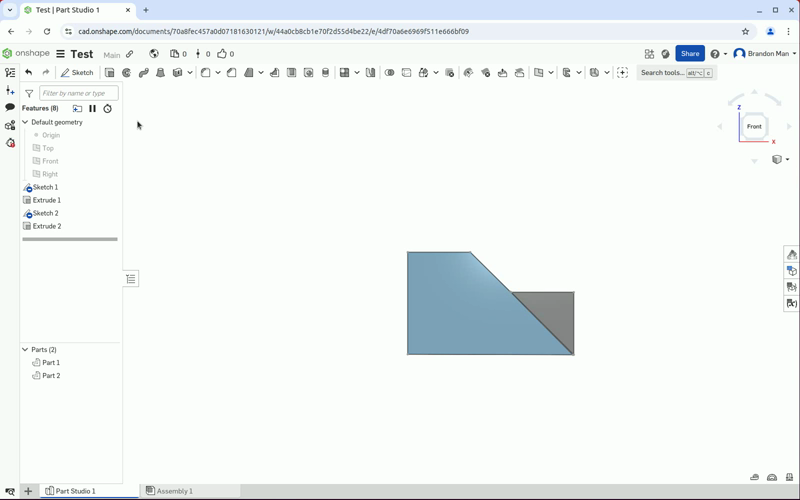
key(shift+h)
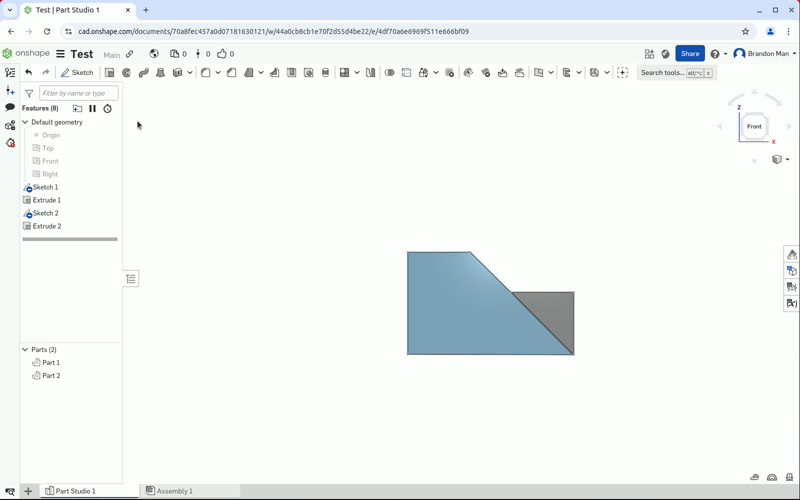
key(shift+7)
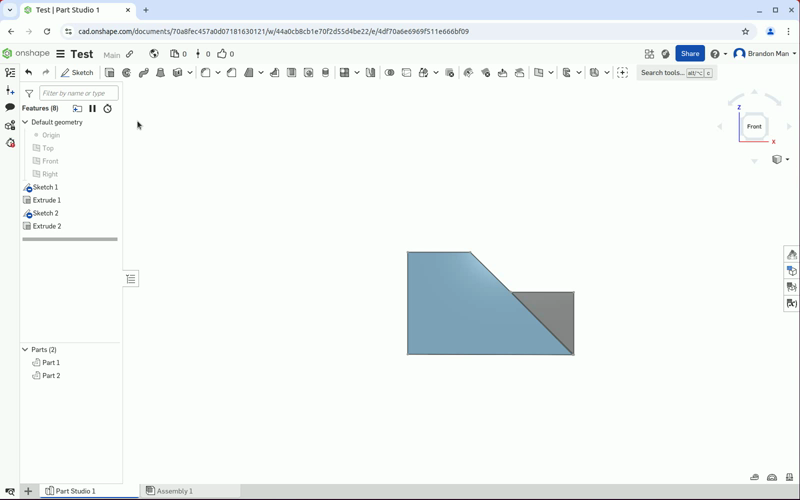
key(left, 2)
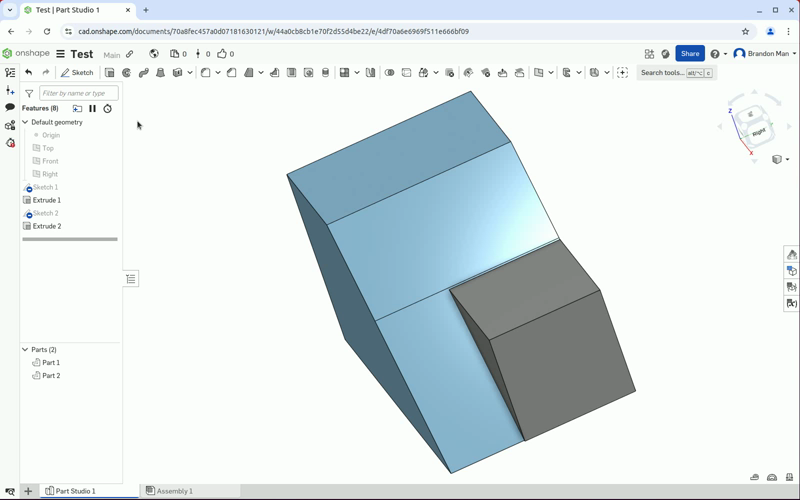
key(down, 2)
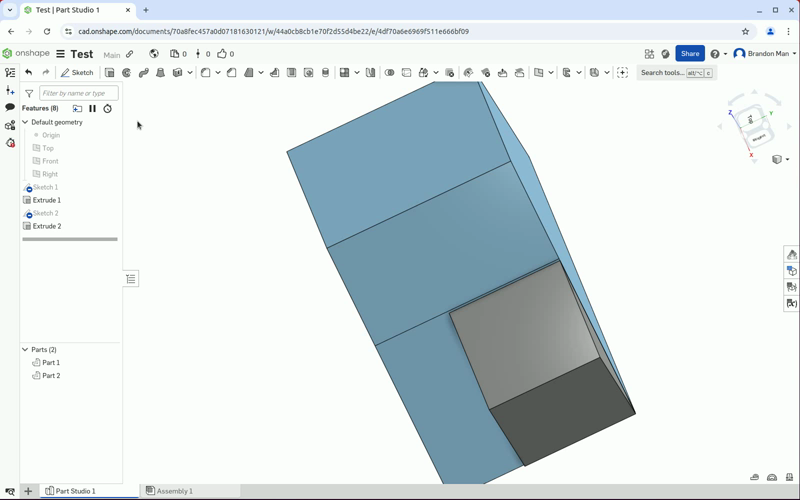
key(up, 2)
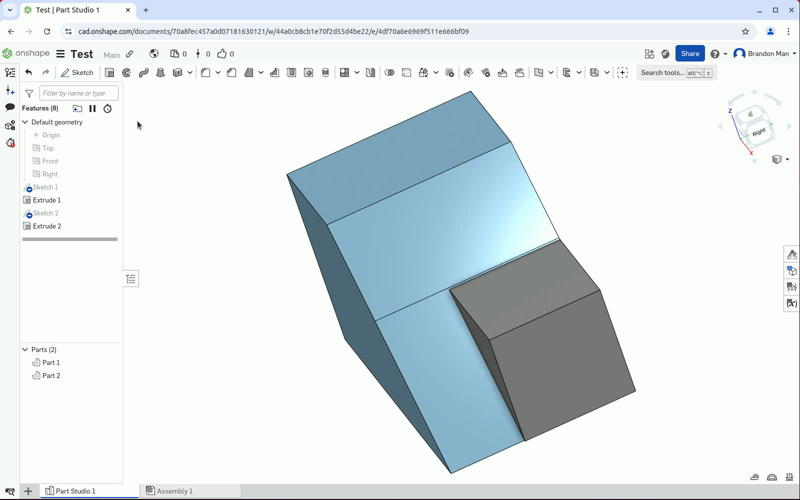
key(right, 2)
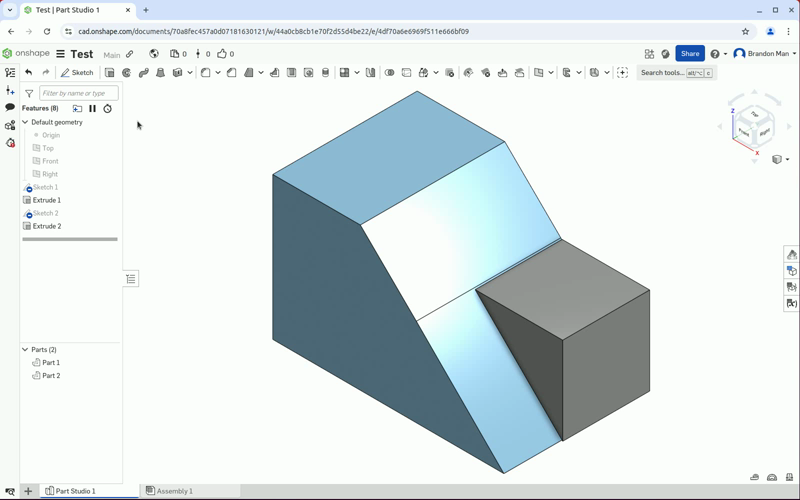
mouse_move(73, 189)
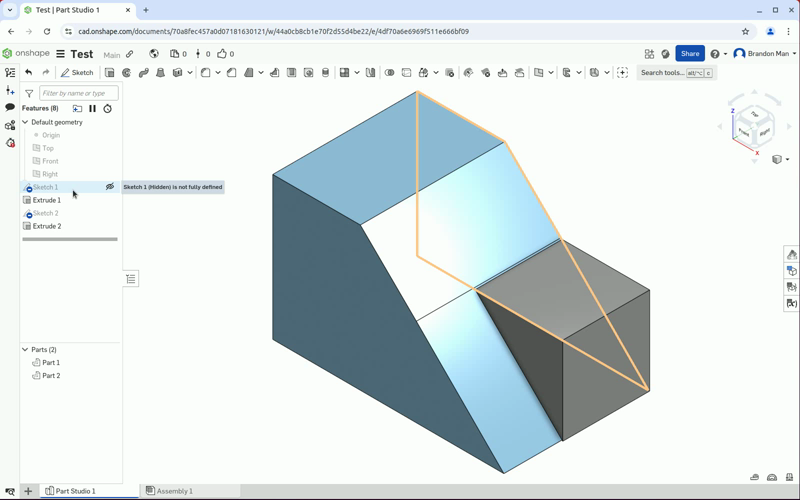
click(73, 189)